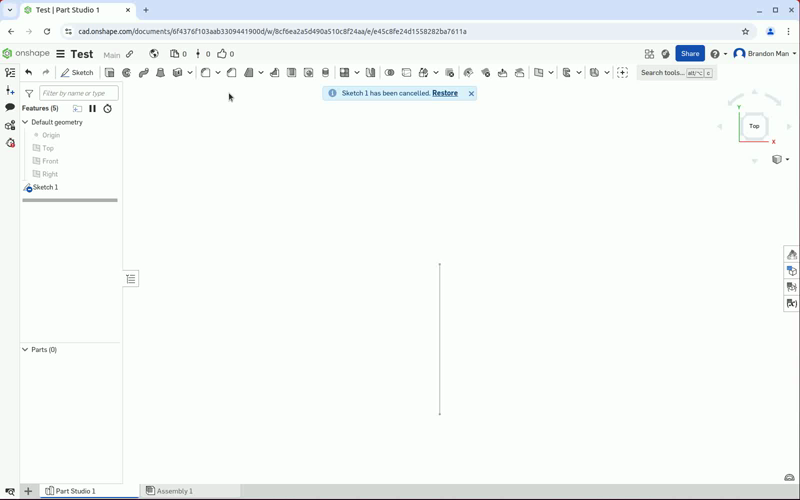
key(shift+h)
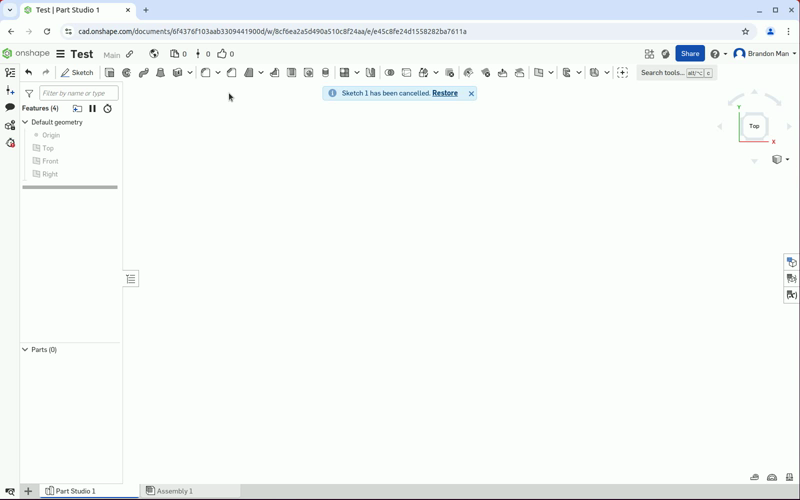
mouse_move(73, 352)
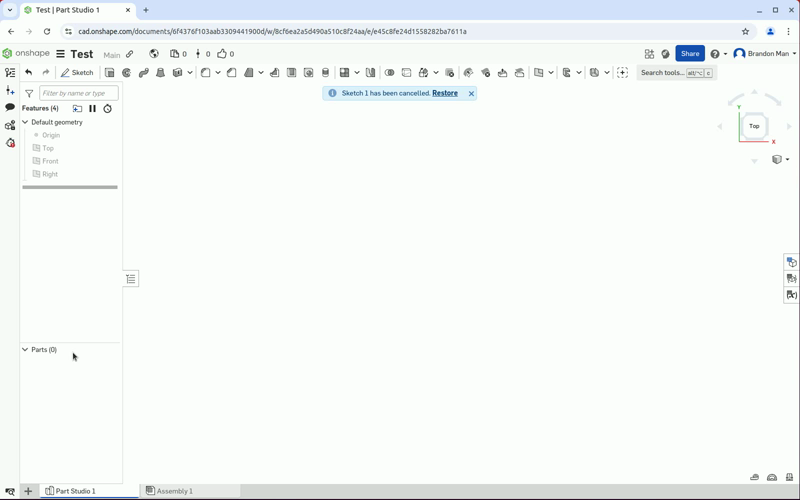
key(y)
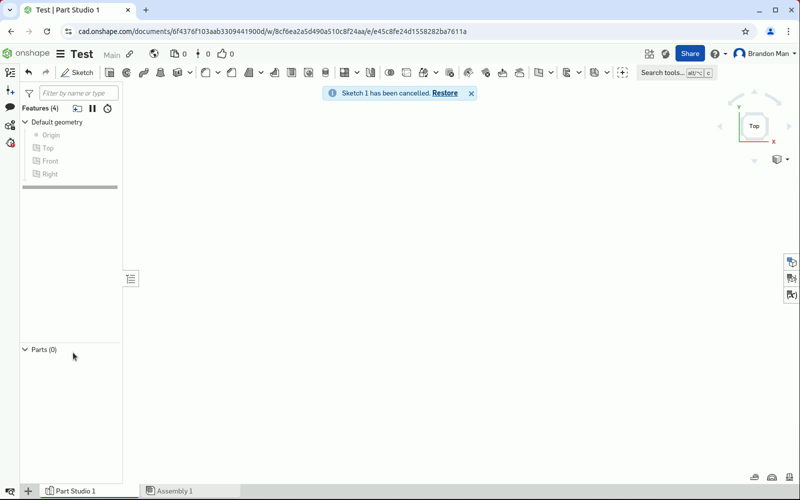
key(shift+p)
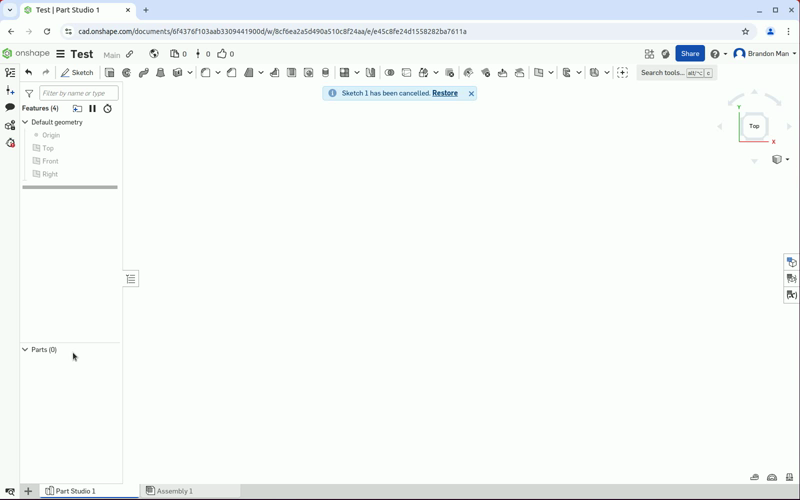
key(space)
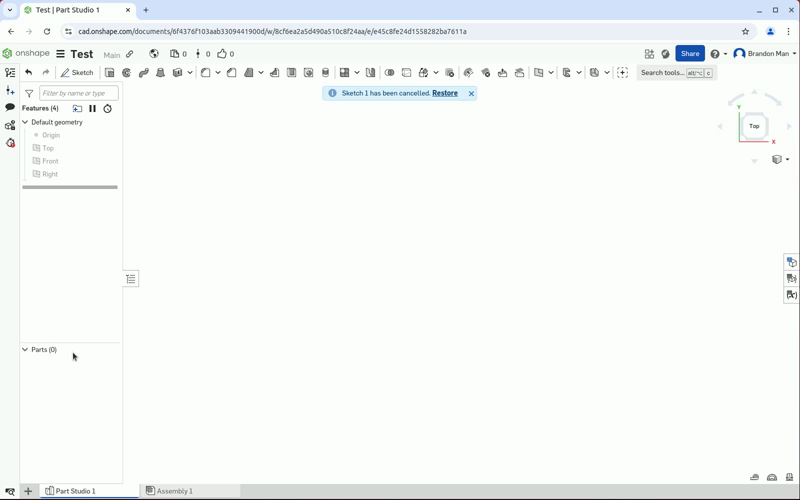
key_down(shift)
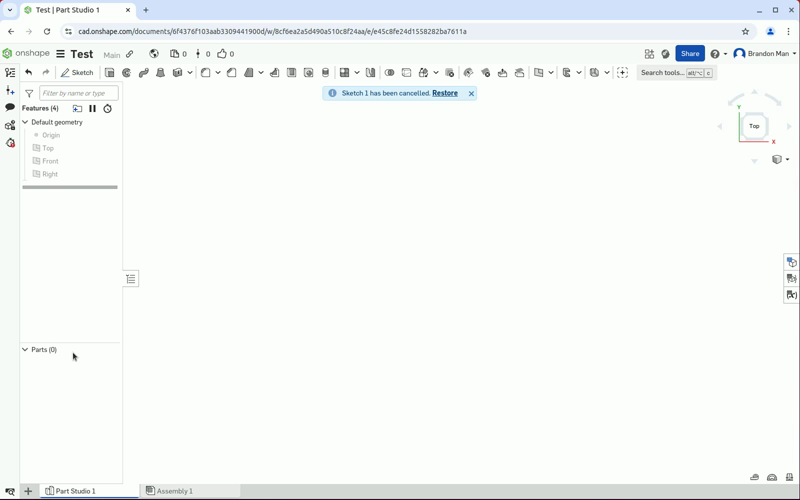
key(up)
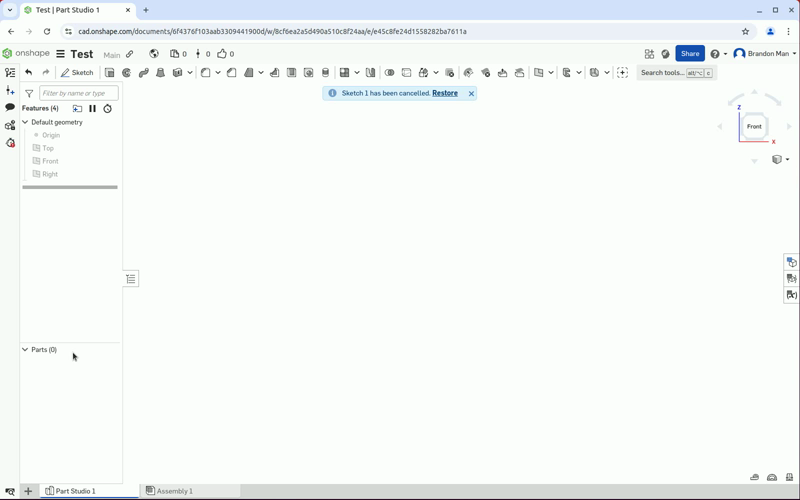
key_up(shift)
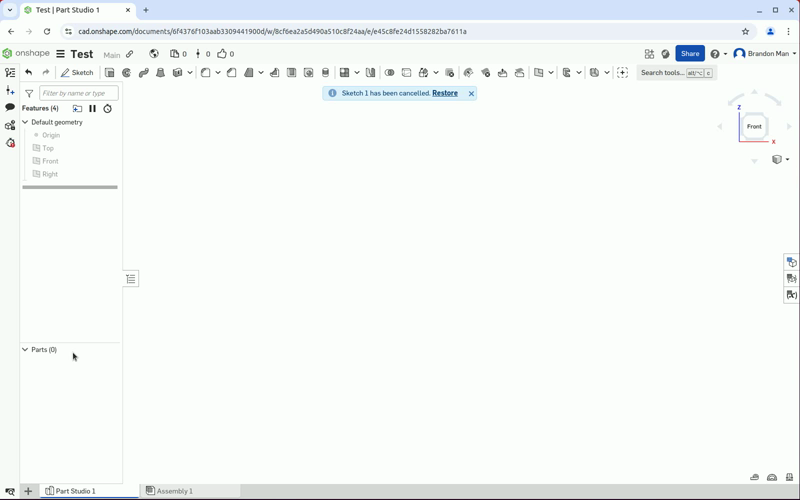
mouse_move(73, 352)
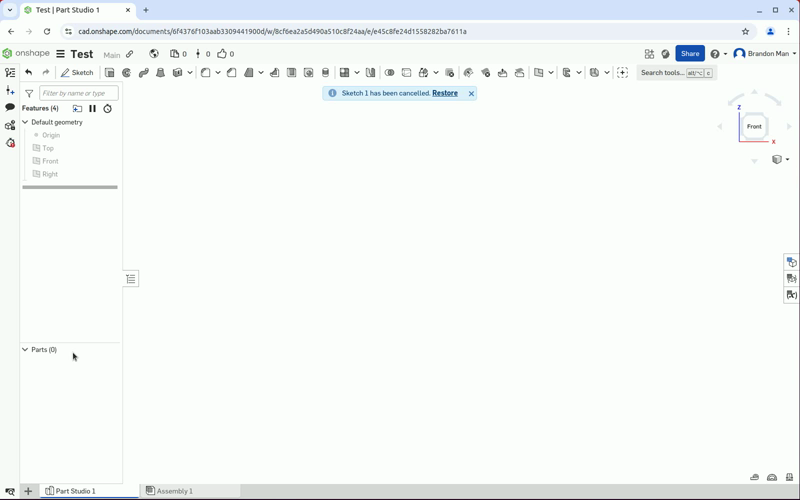
key(shift+y)
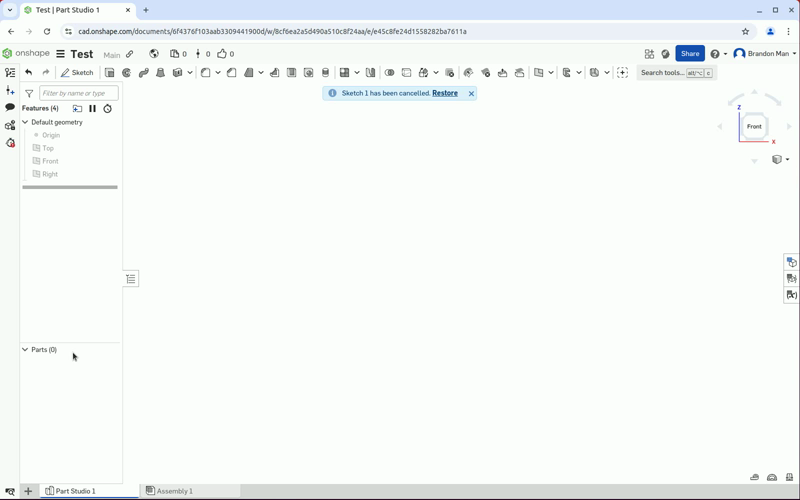
key(shift+s)
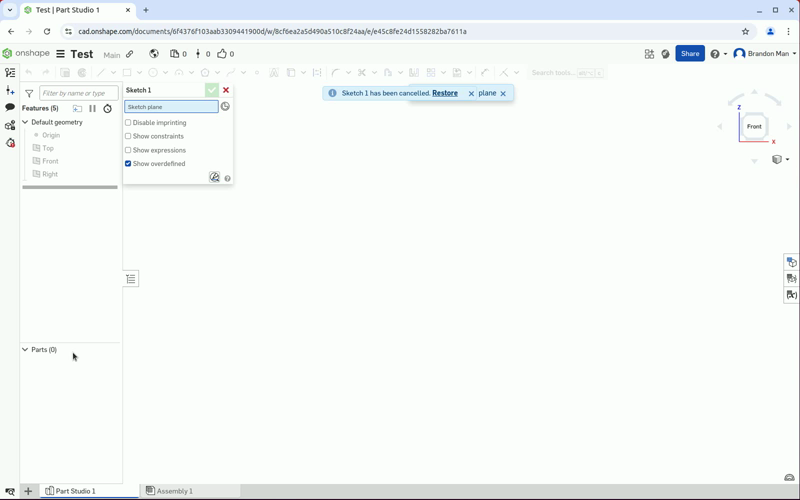
mouse_move(73, 163)
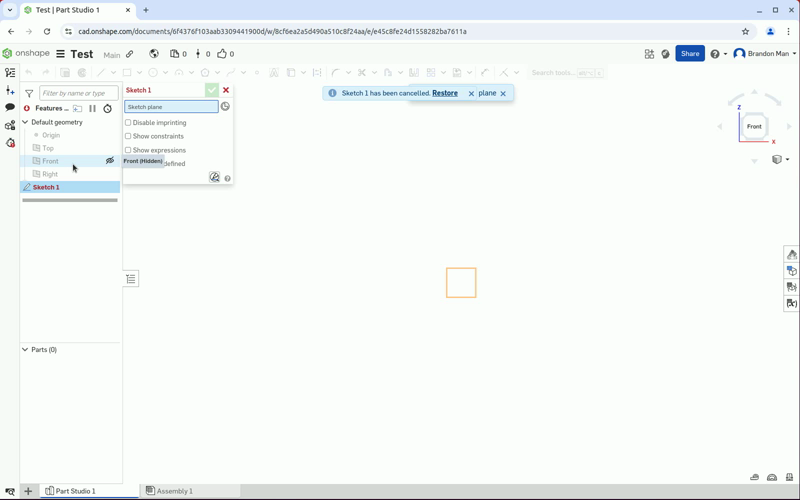
click(73, 163)
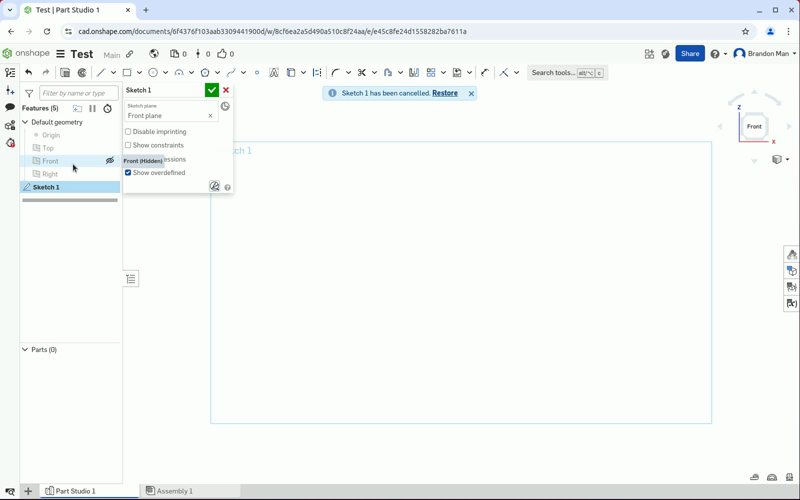
mouse_move(73, 352)
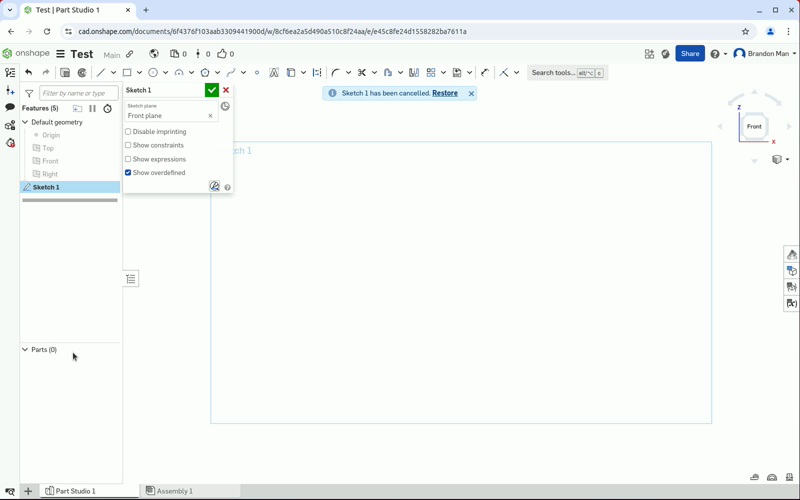
key(y)
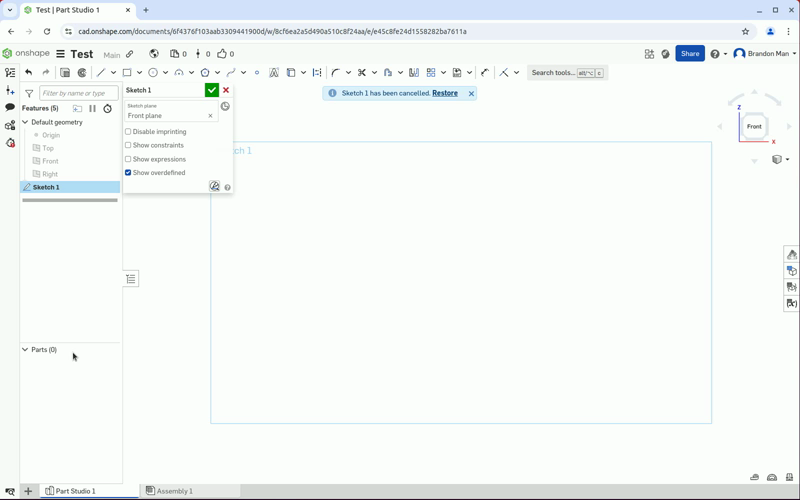
key(l)
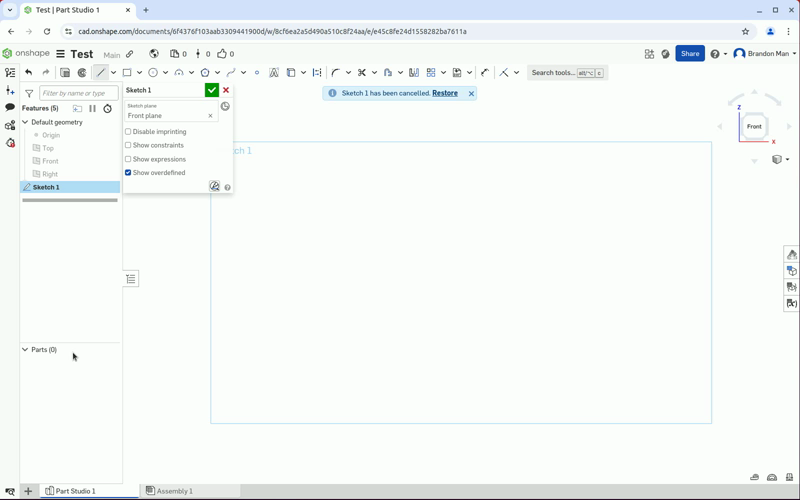
key_down(shift)
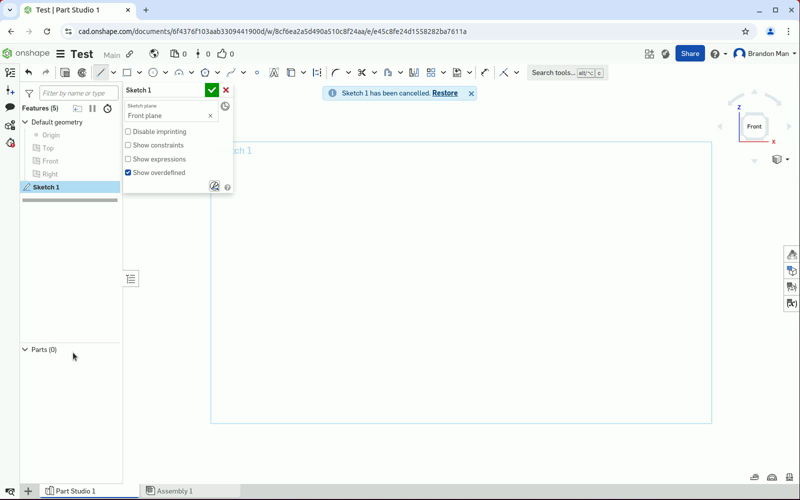
mouse_move(375, 282)
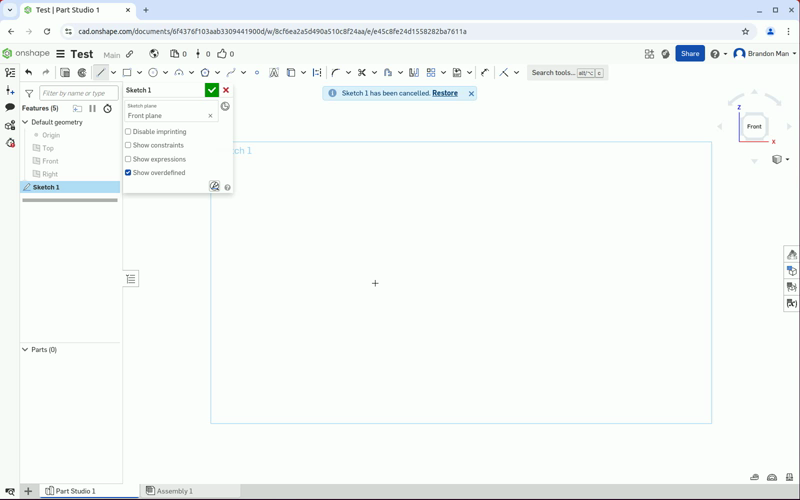
click(375, 282)
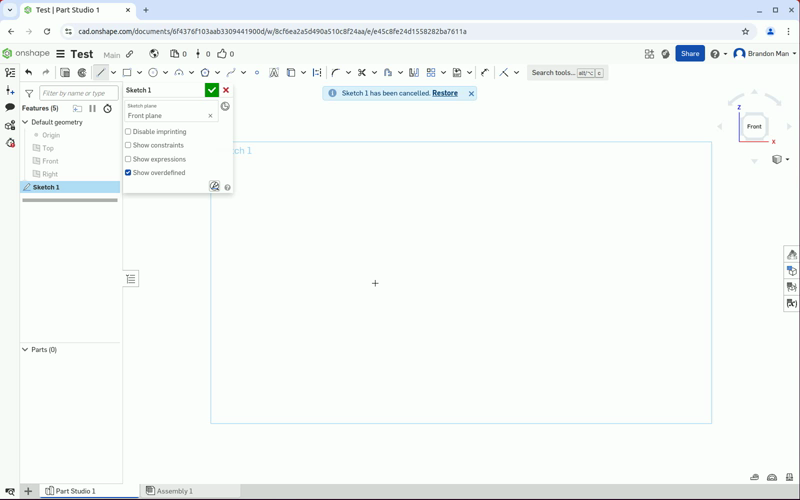
key_up(shift)
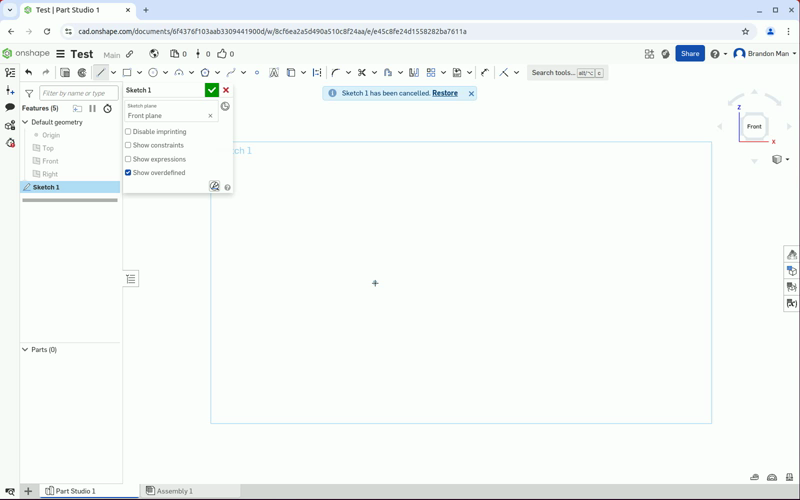
key_down(shift)
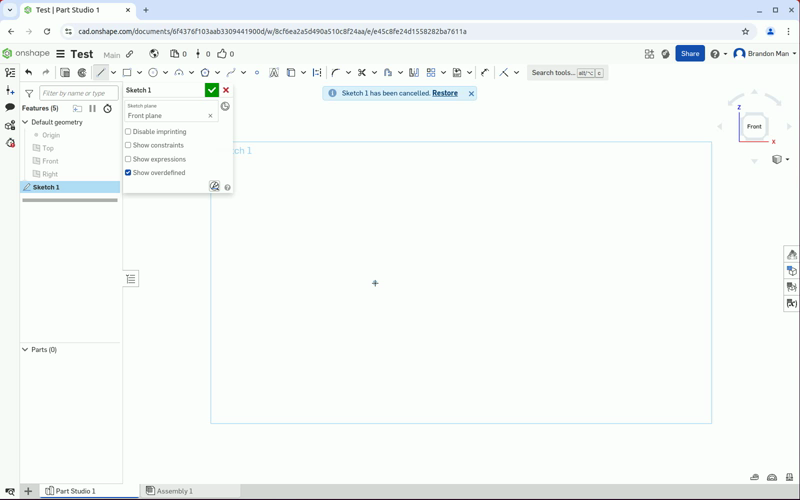
mouse_move(461, 282)
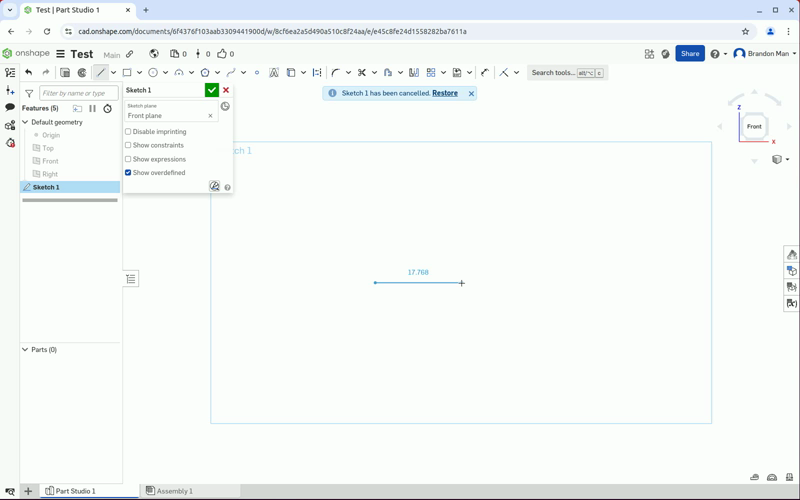
click(461, 282)
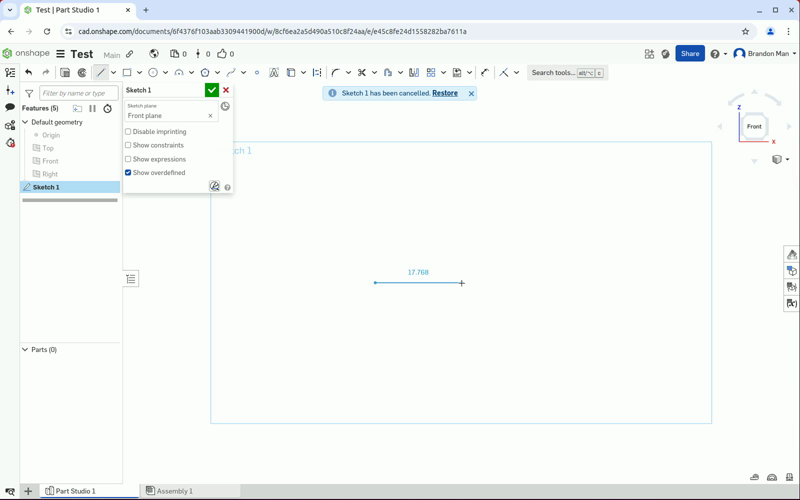
key_up(shift)
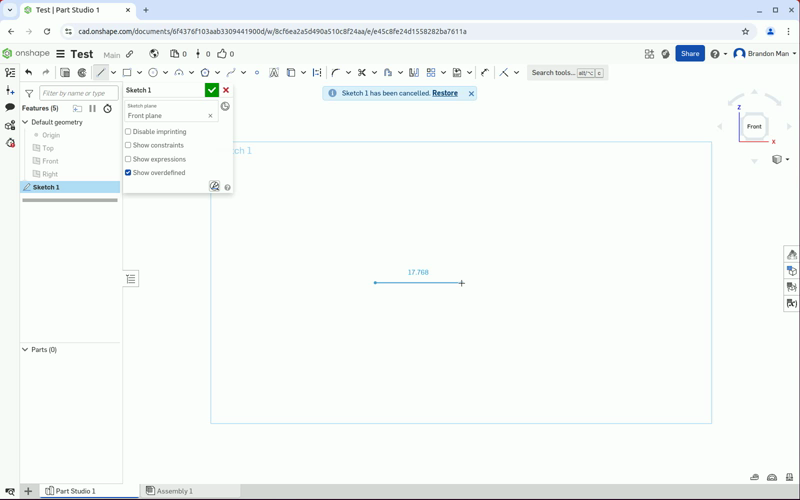
key_down(shift)
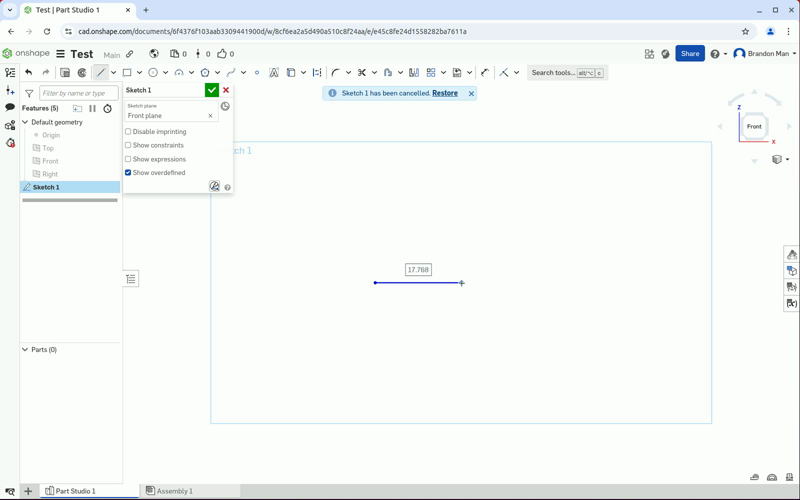
mouse_move(461, 213)
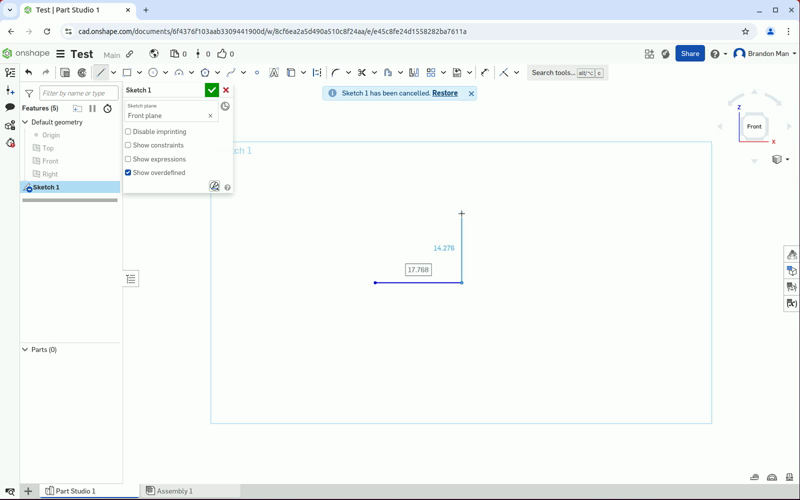
click(461, 213)
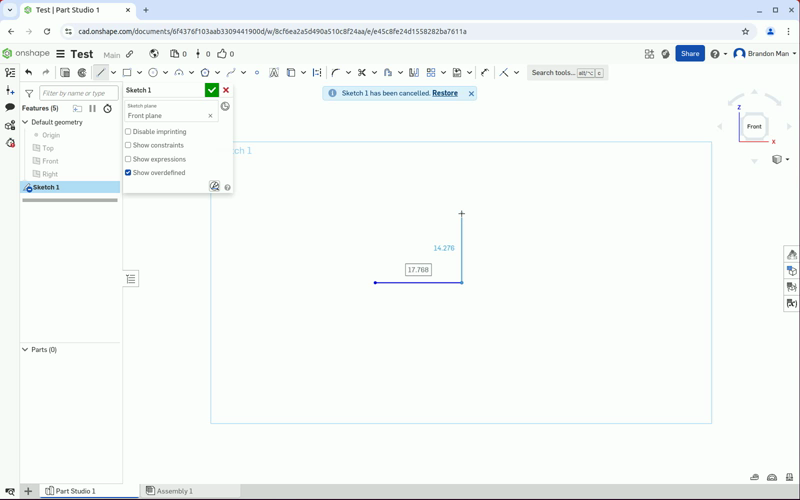
key_up(shift)
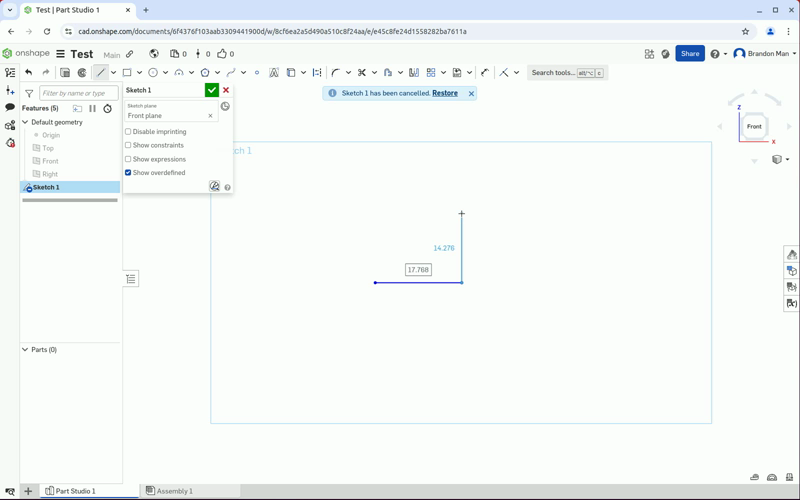
key(esc)
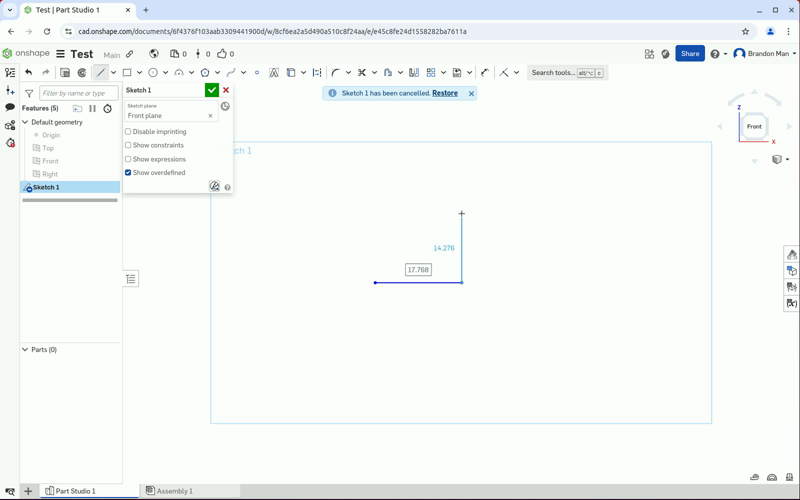
key(a)
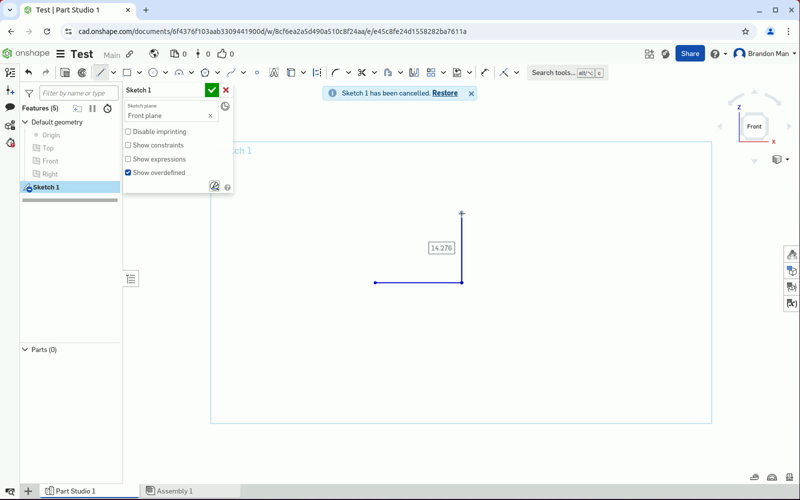
mouse_move(461, 213)
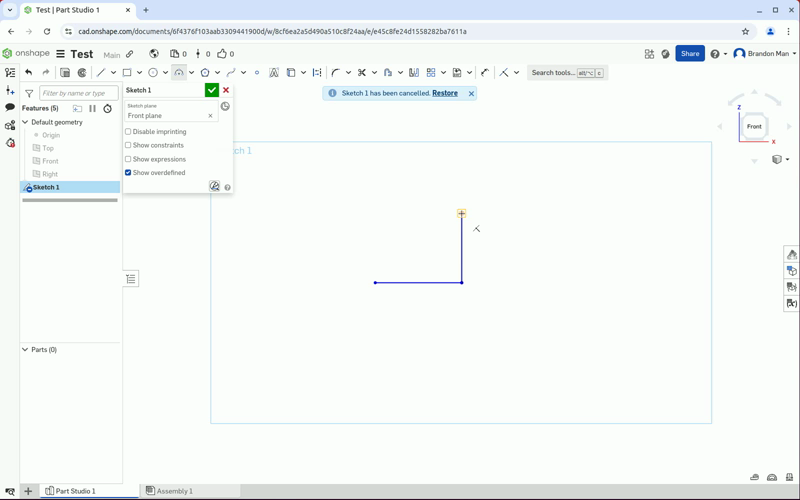
click(461, 213)
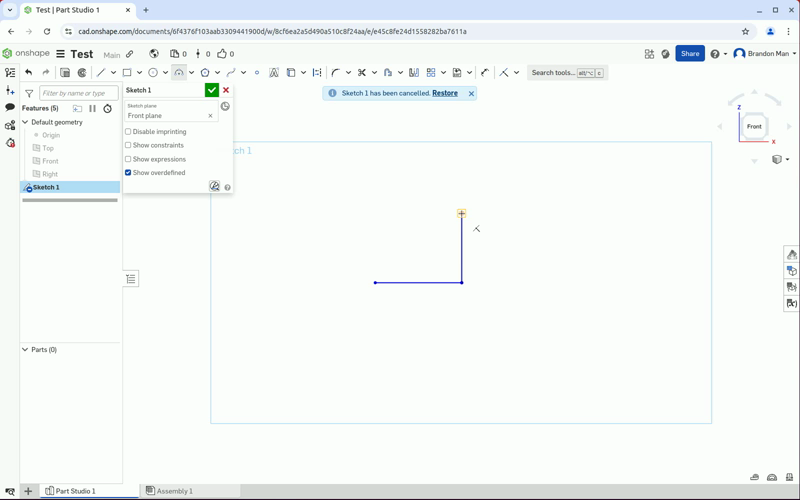
key_down(shift)
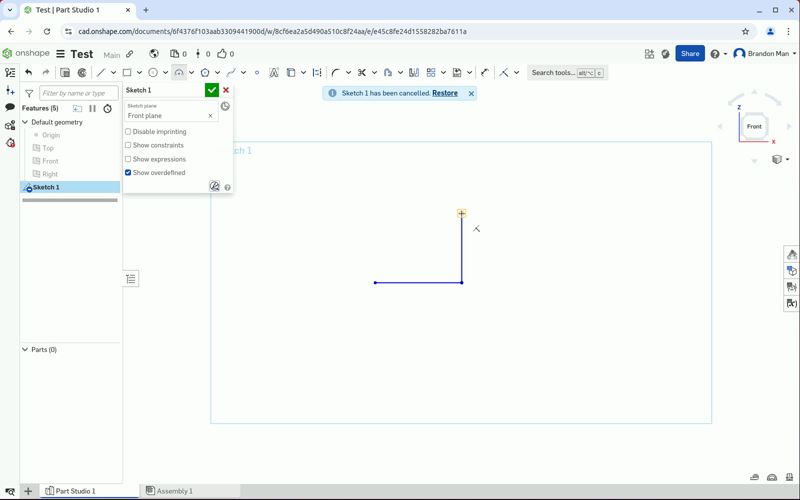
mouse_move(375, 213)
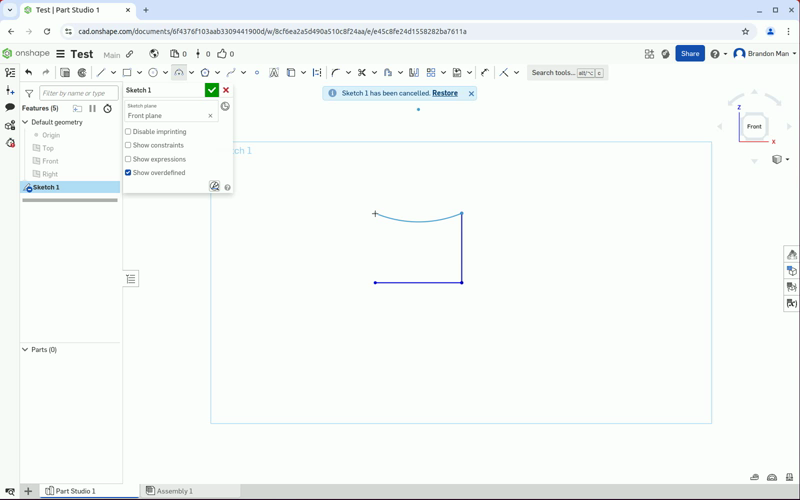
click(375, 213)
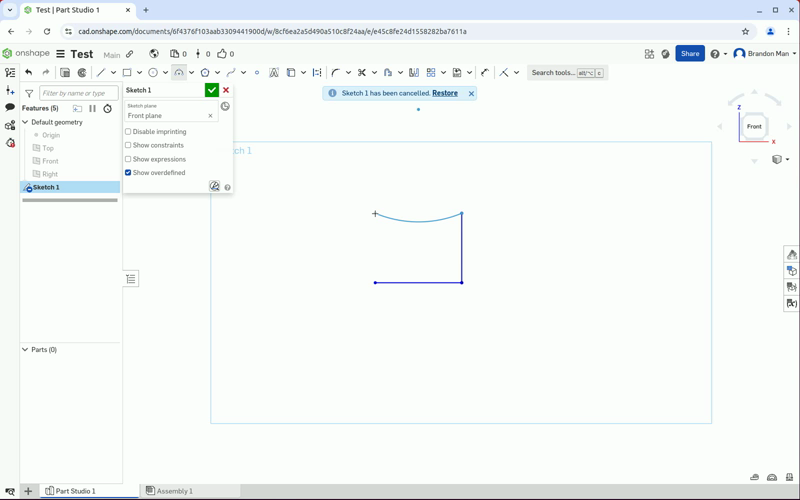
mouse_move(418, 169)
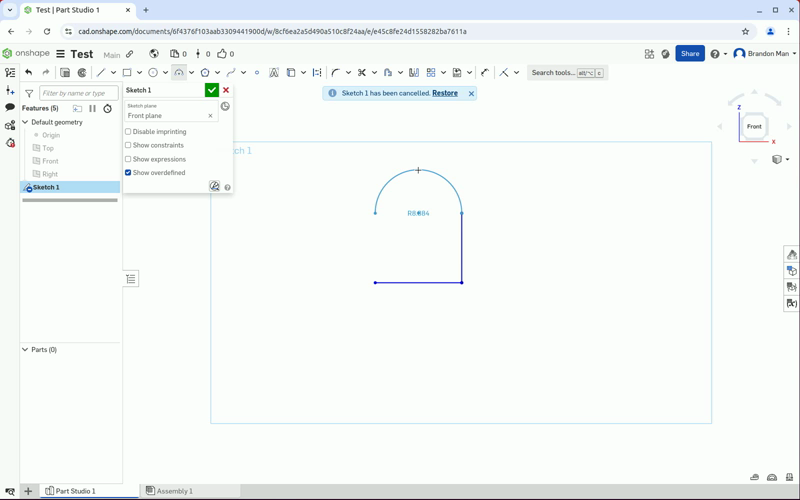
click(418, 169)
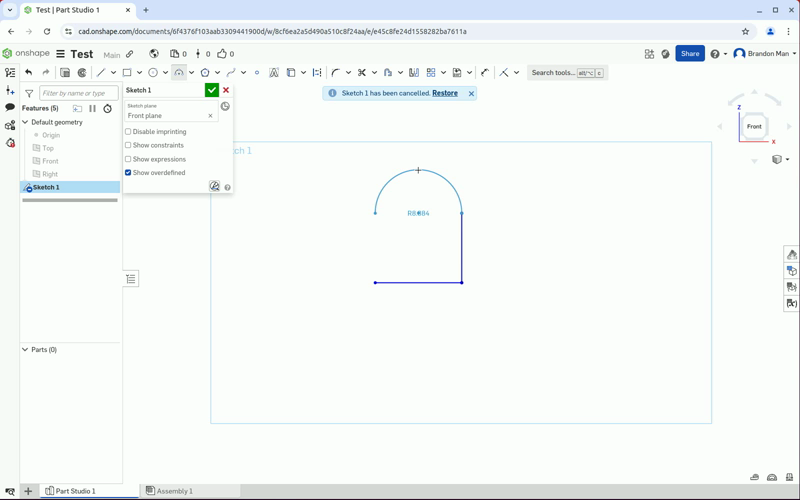
key_up(shift)
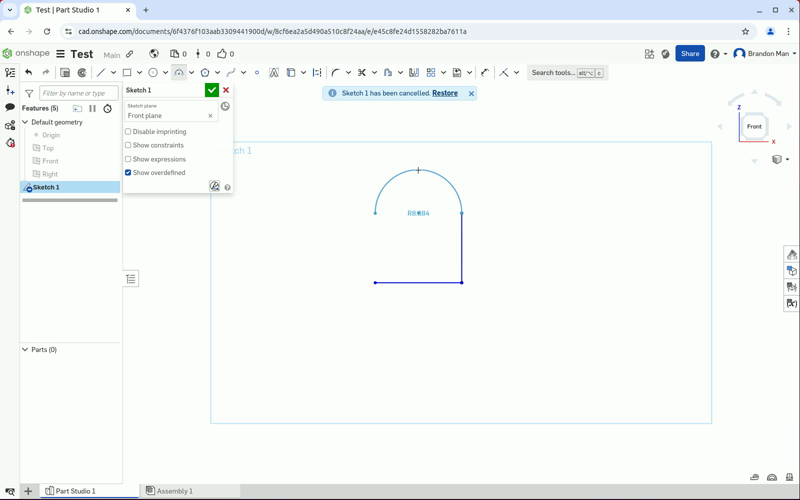
key(esc)
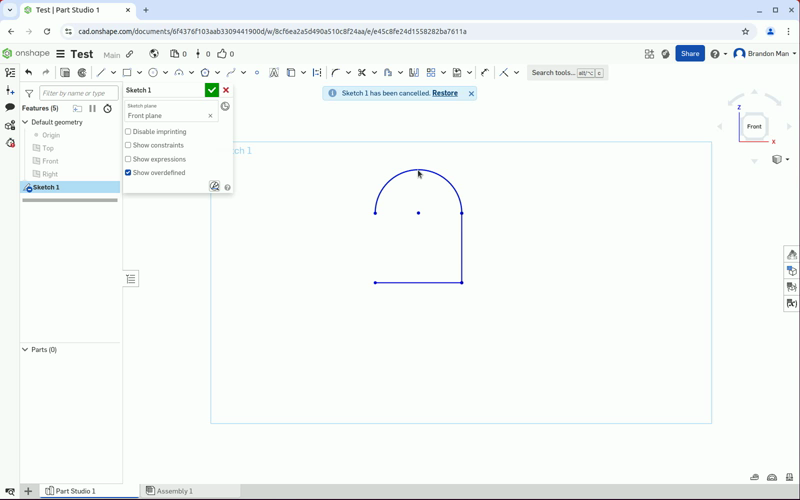
key(l)
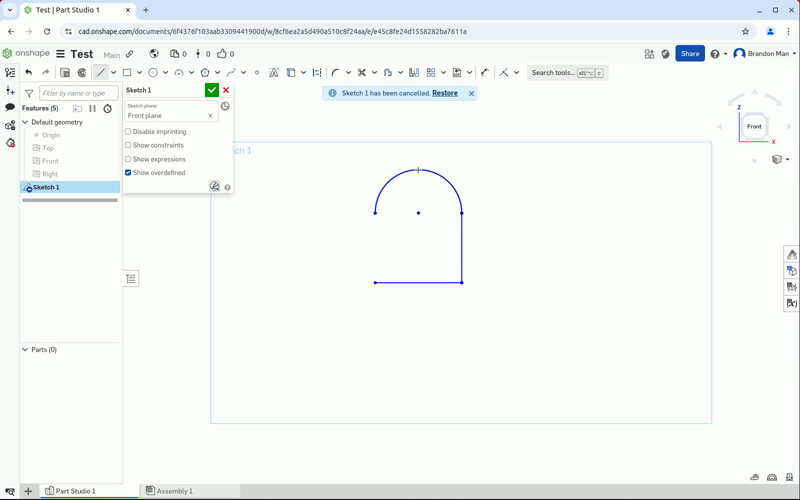
mouse_move(375, 213)
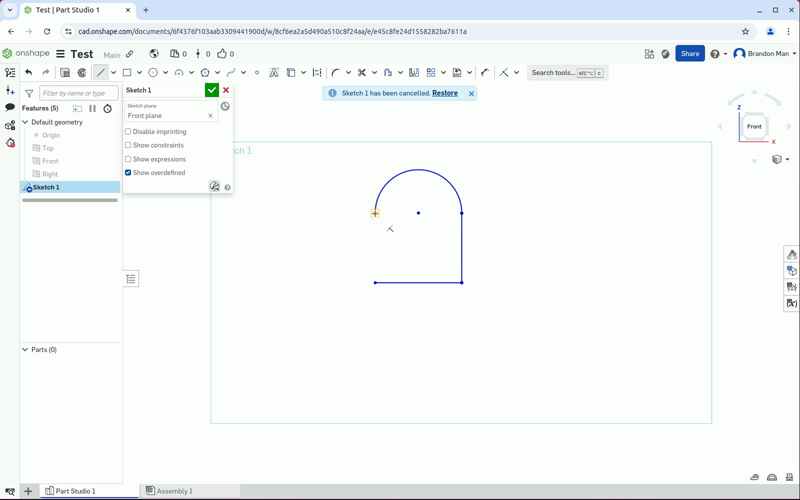
click(375, 213)
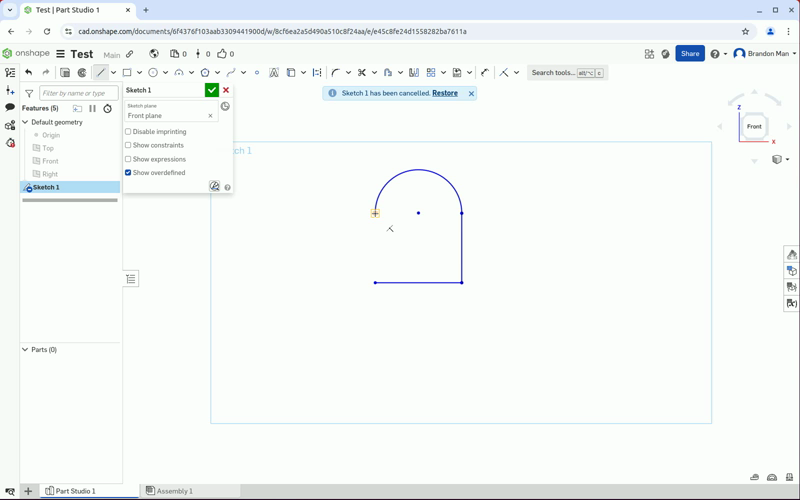
key_down(shift)
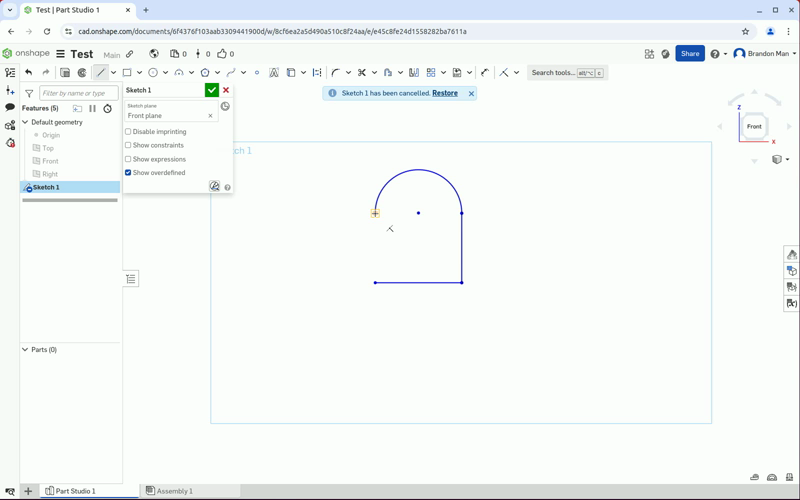
mouse_move(375, 282)
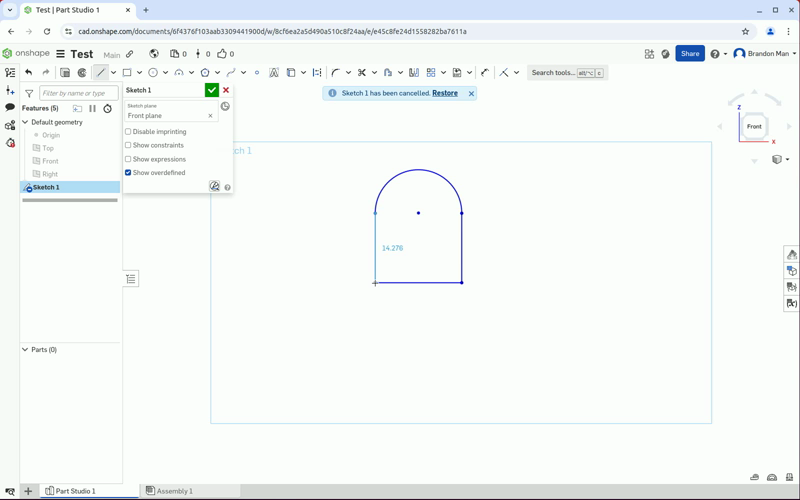
key_up(shift)
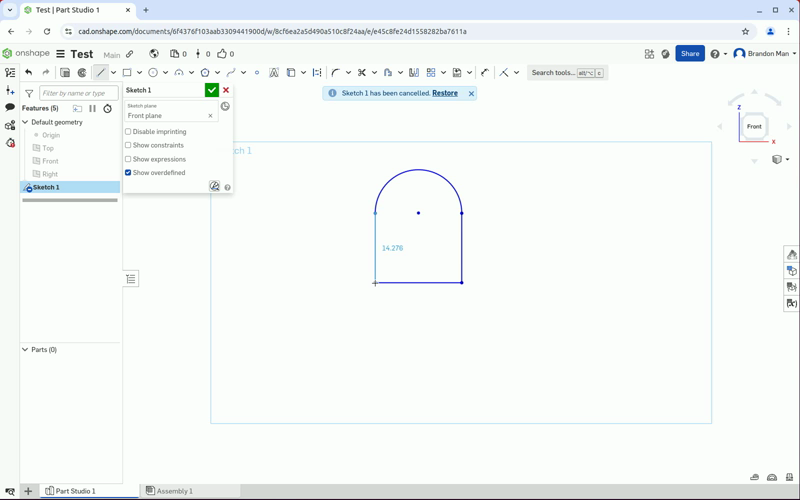
click(375, 282)
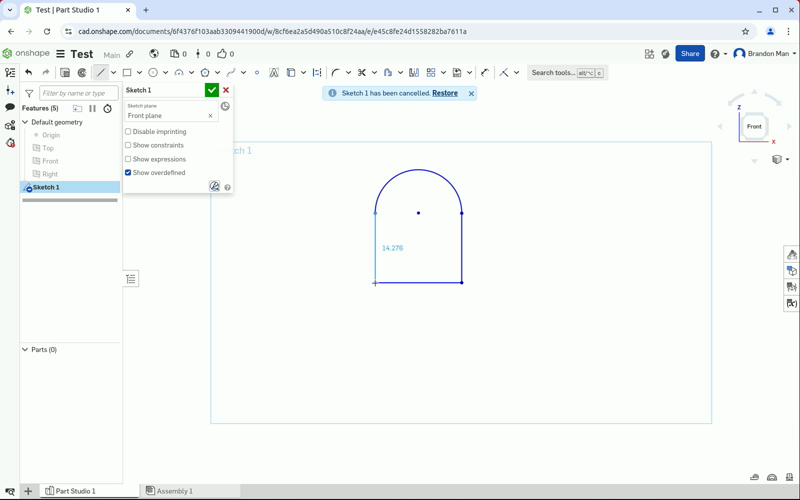
key(esc)
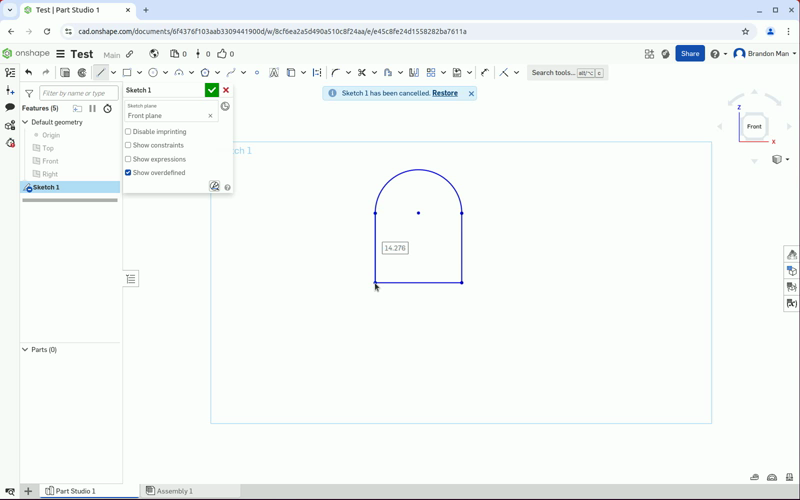
key(c)
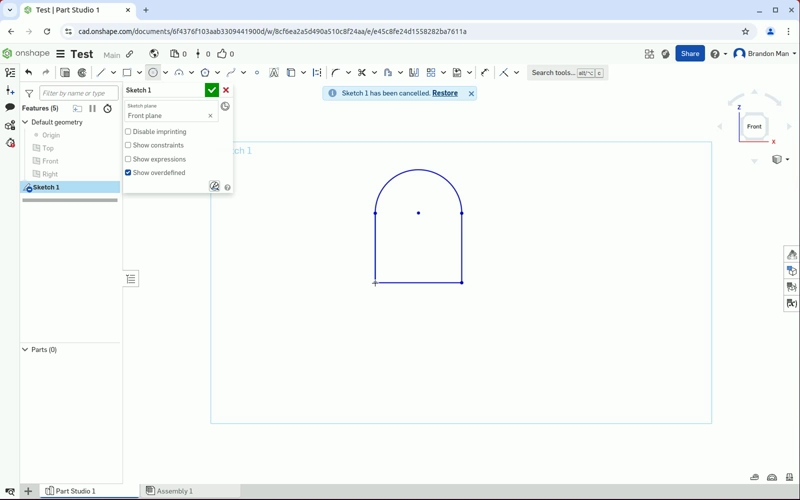
key_down(shift)
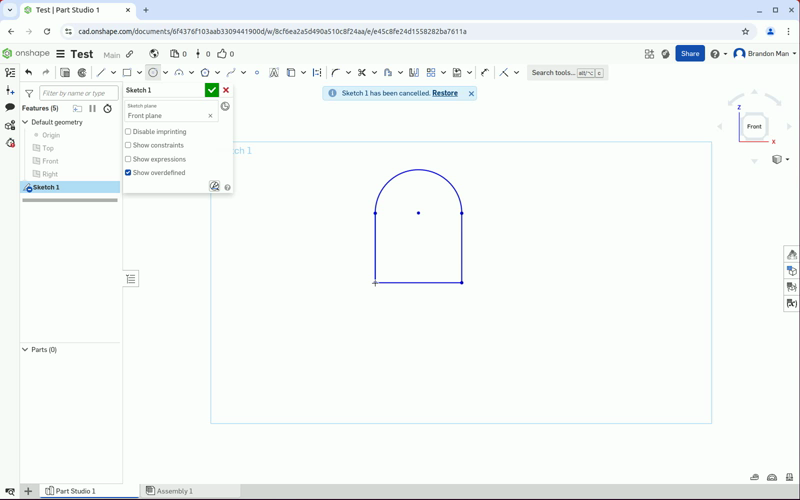
mouse_move(417, 213)
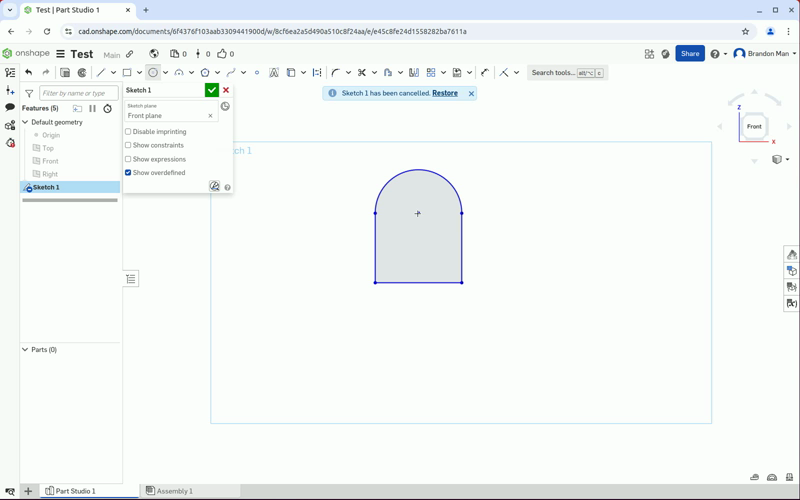
scroll(6)
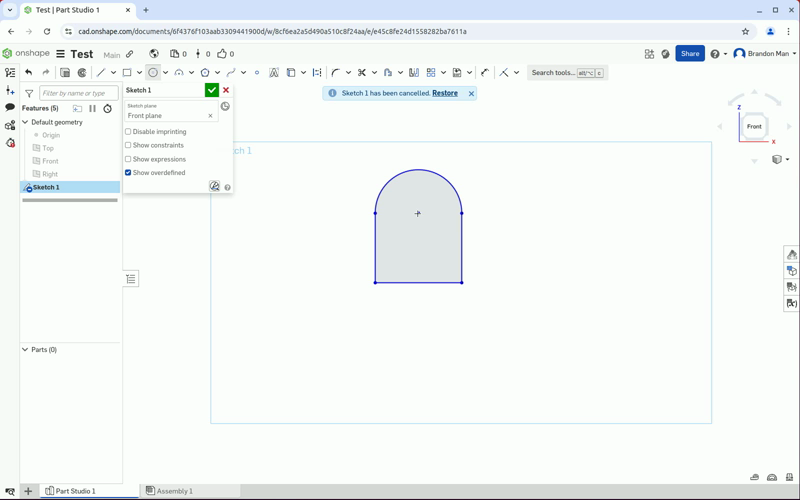
scroll(6)
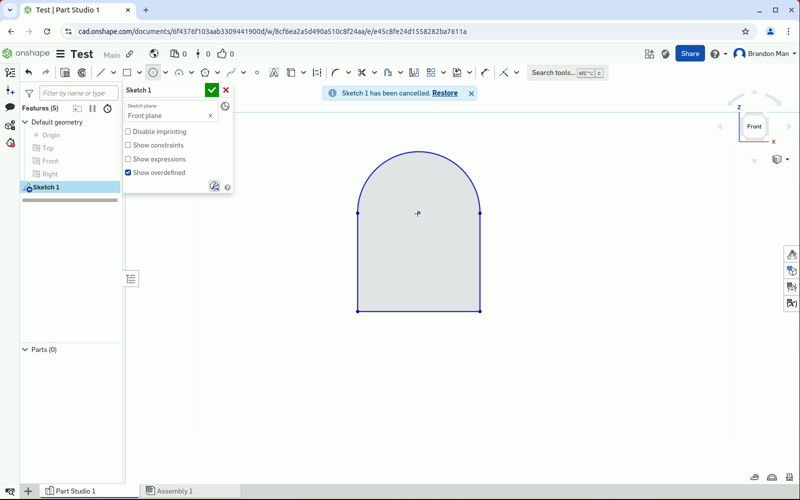
scroll(6)
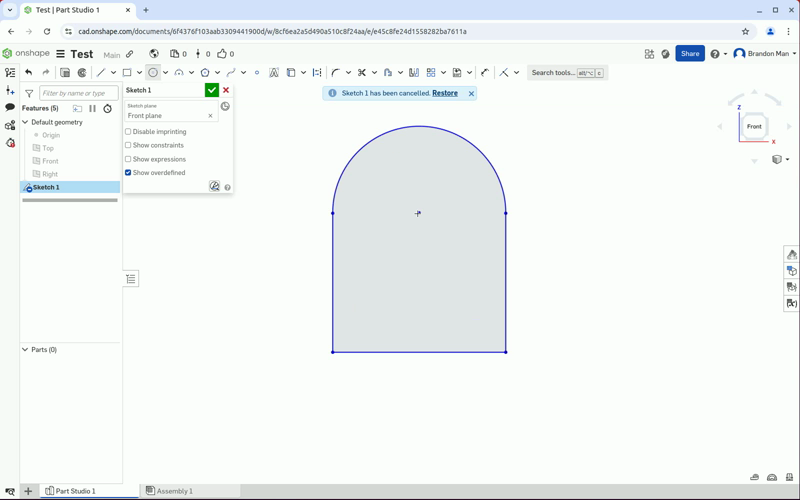
scroll(6)
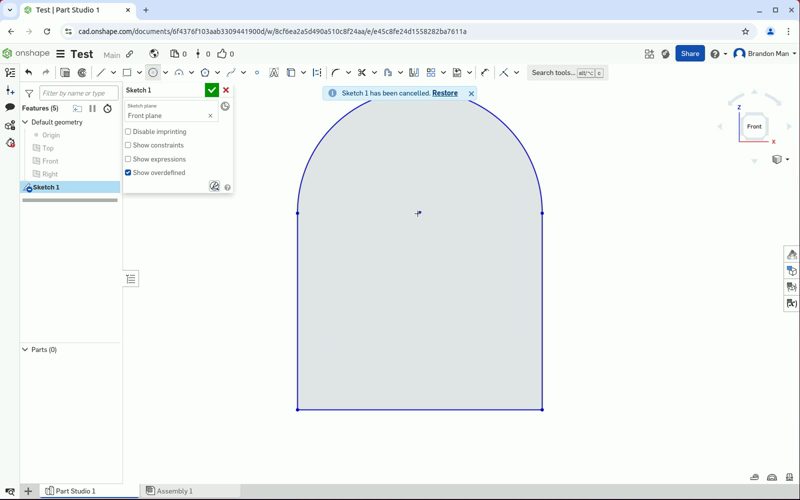
scroll(6)
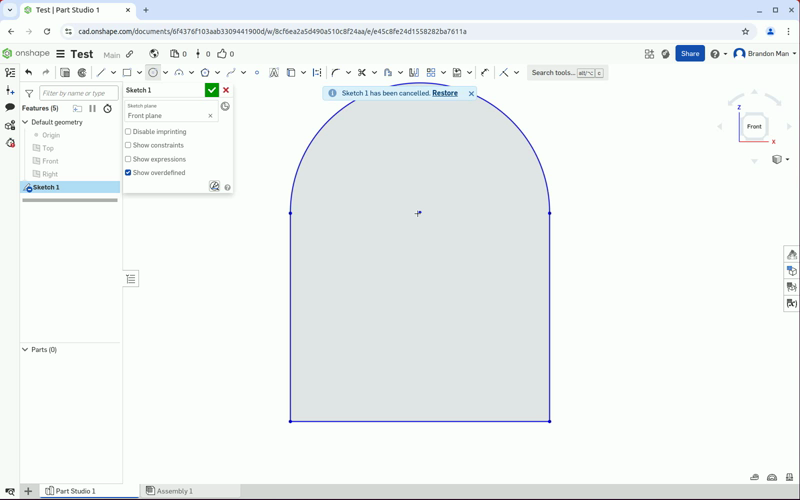
scroll(6)
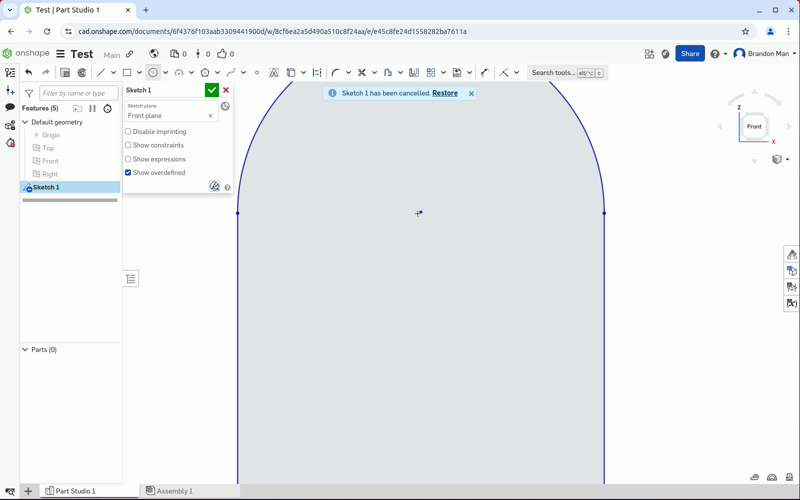
scroll(6)
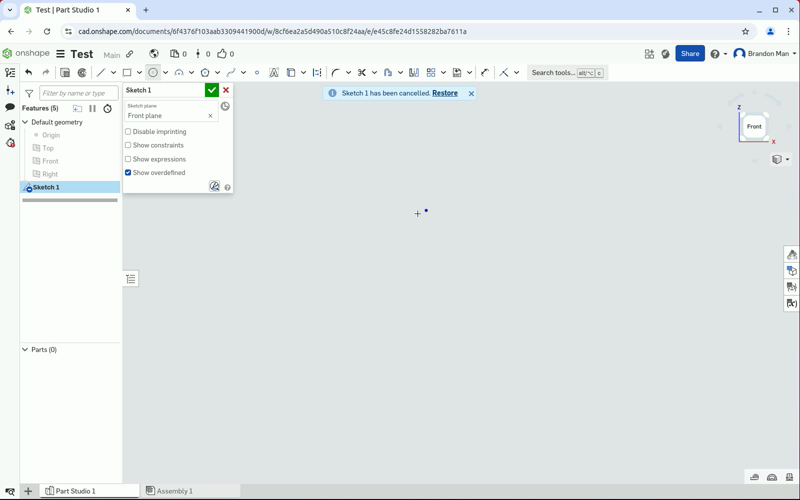
click(417, 213)
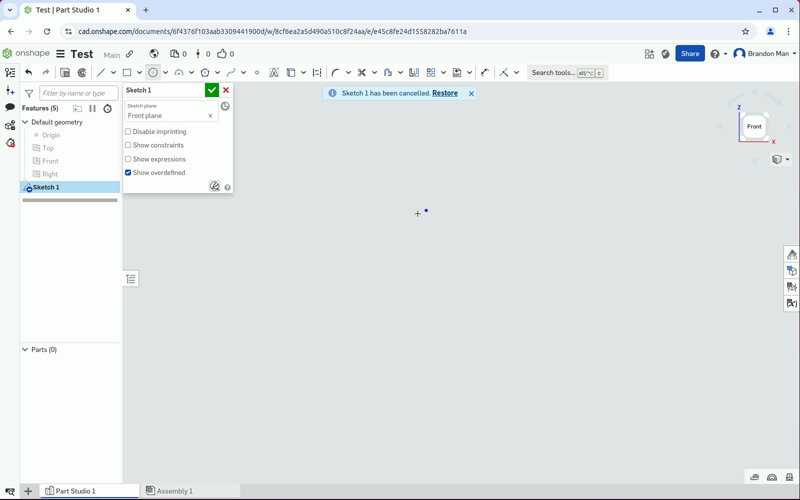
scroll(-6)
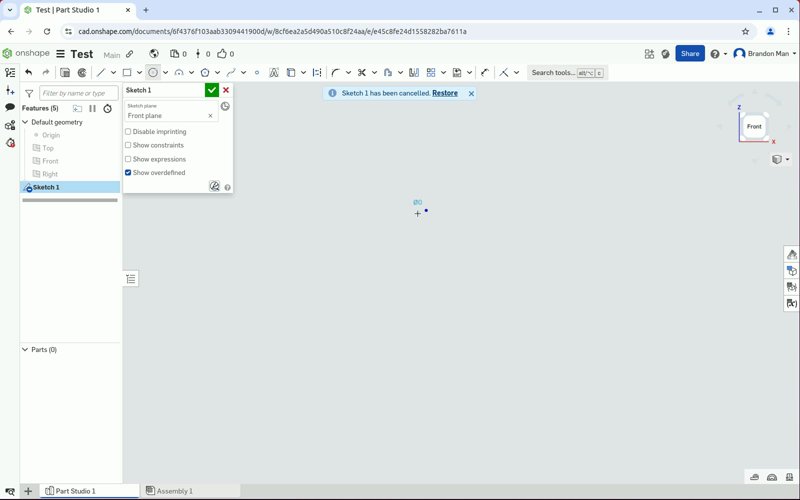
scroll(-6)
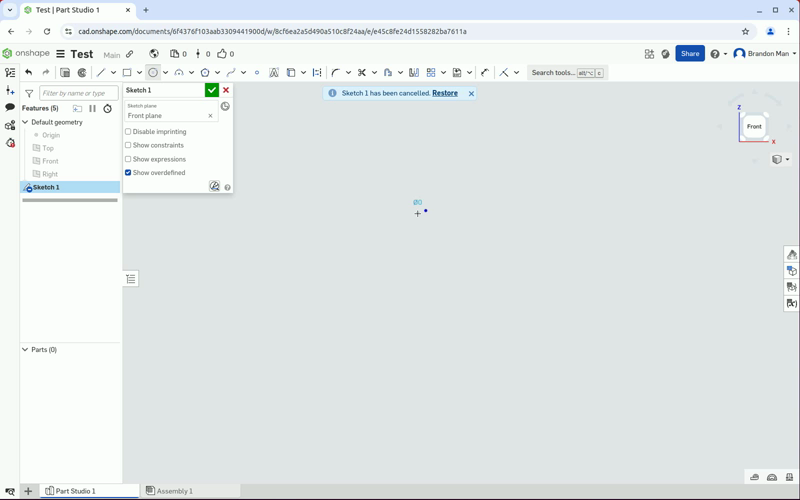
scroll(-6)
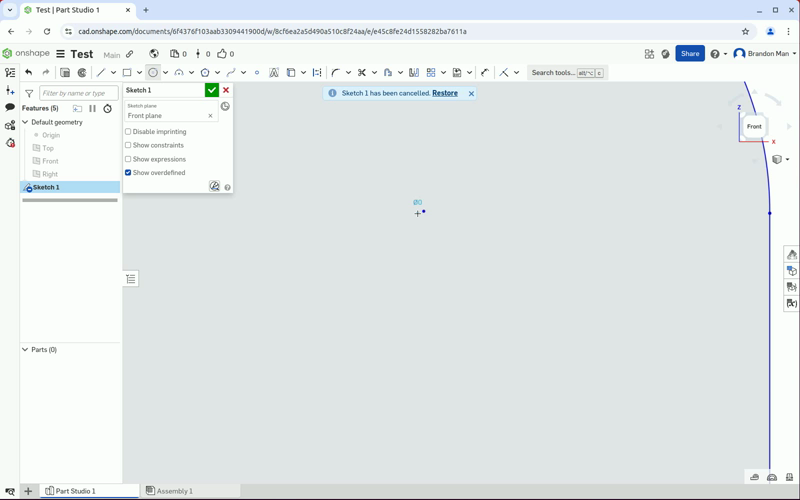
scroll(-6)
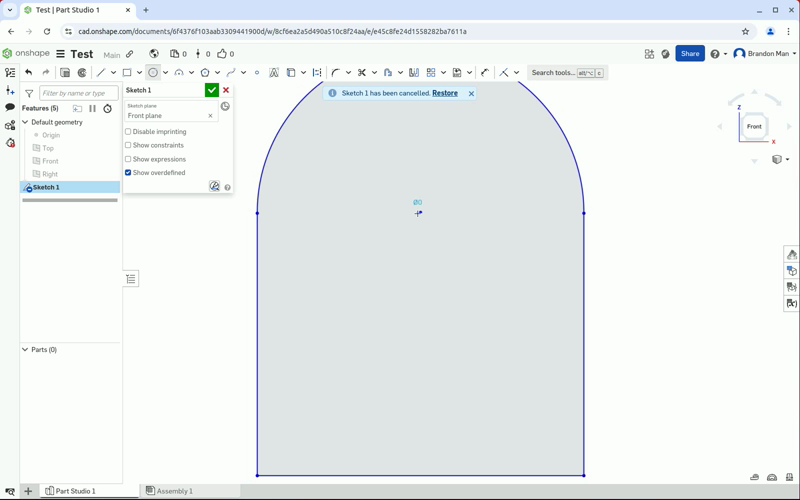
scroll(-6)
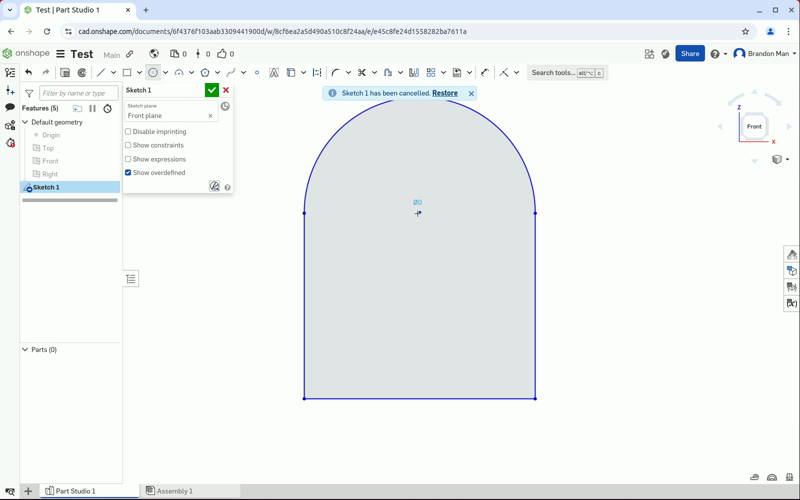
scroll(-6)
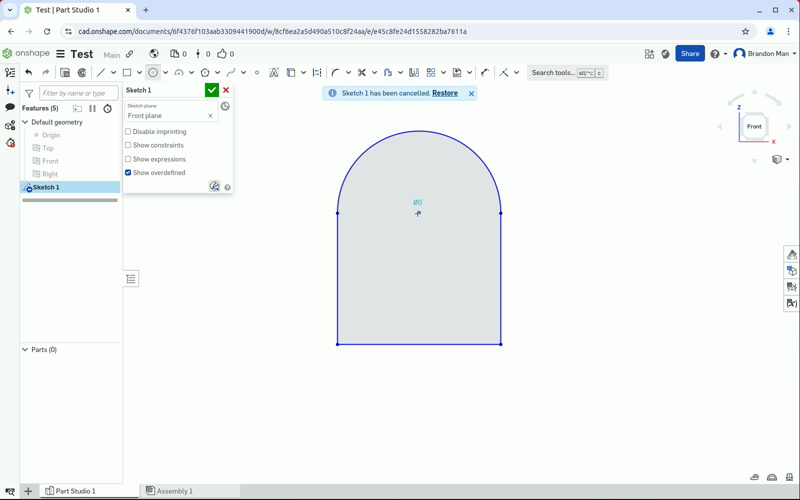
scroll(-6)
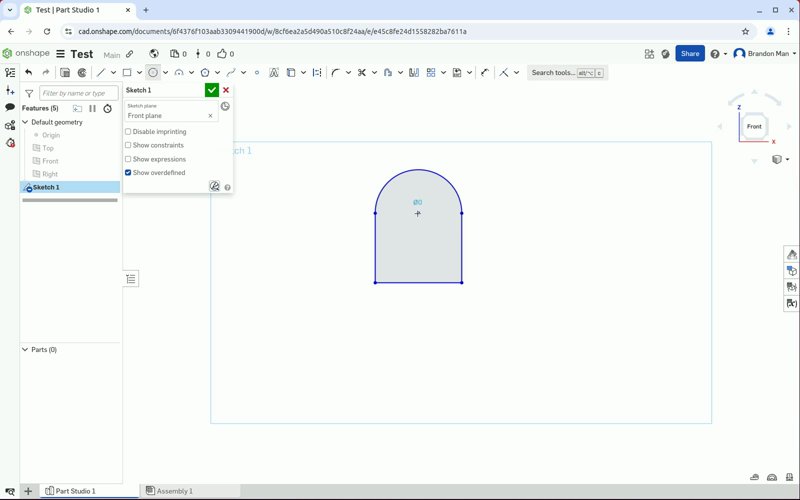
key_up(shift)
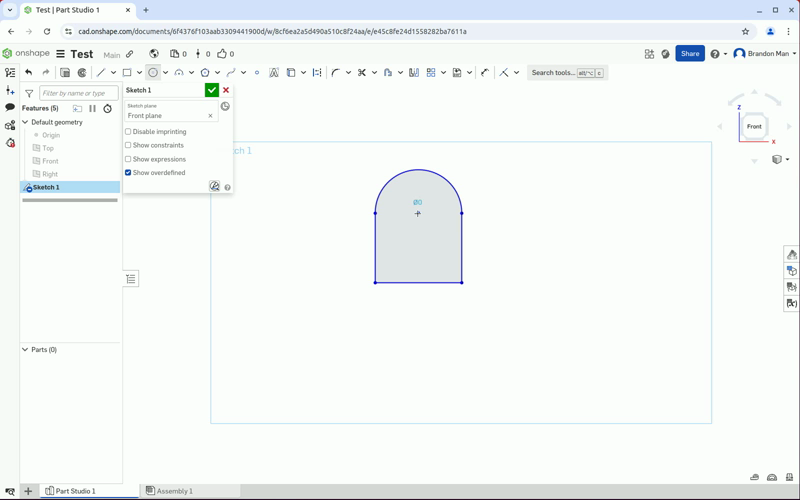
mouse_move(431, 213)
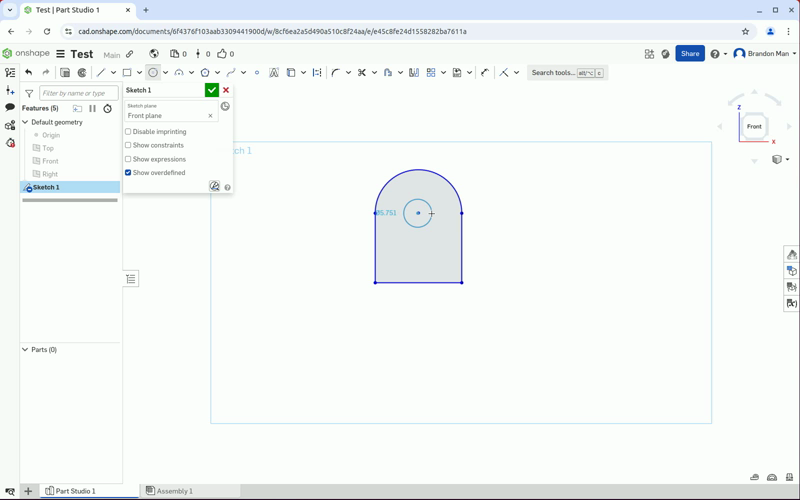
click(431, 213)
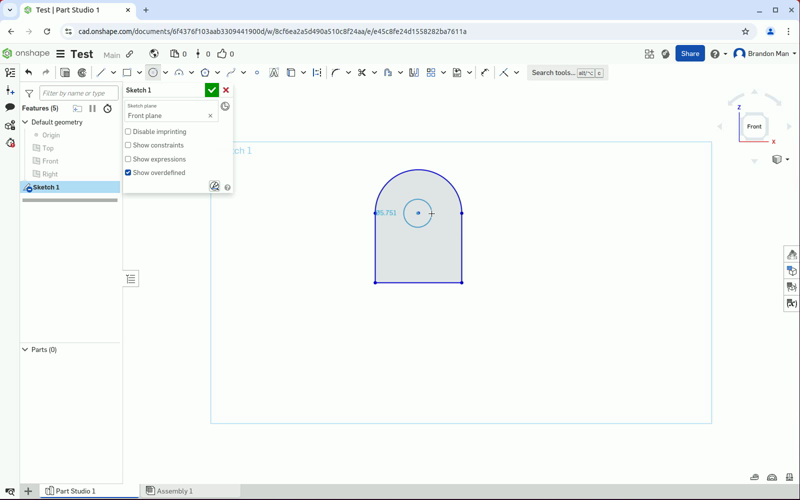
key(esc)
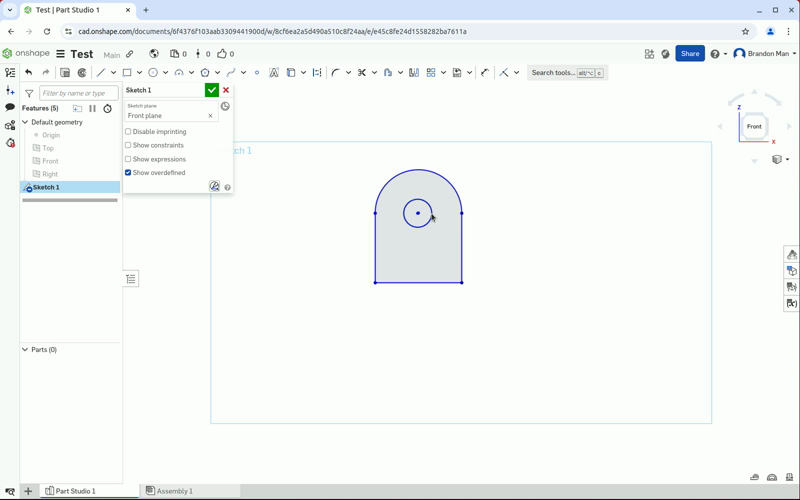
mouse_move(381, 276)
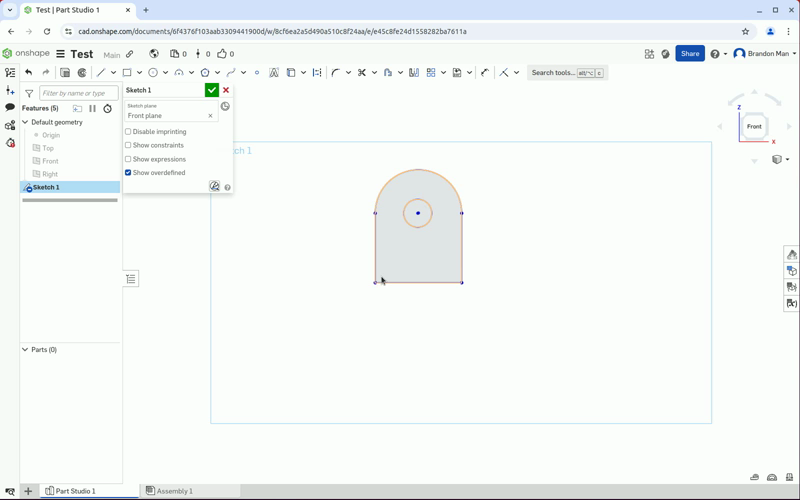
click(381, 276)
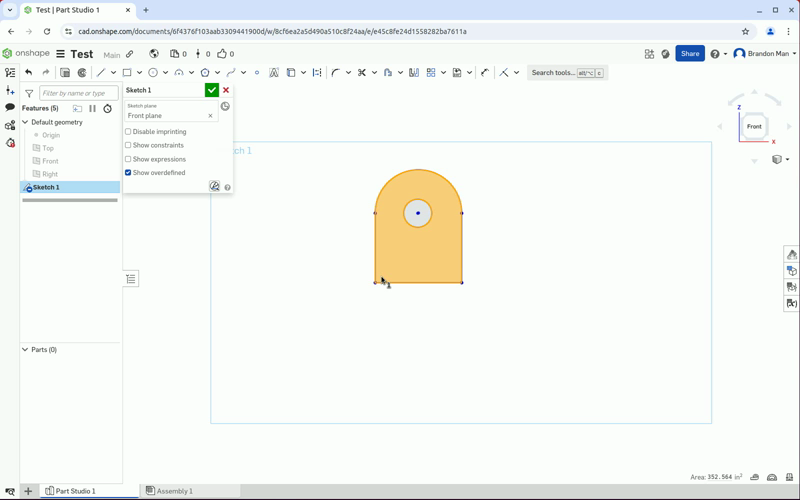
mouse_move(73, 352)
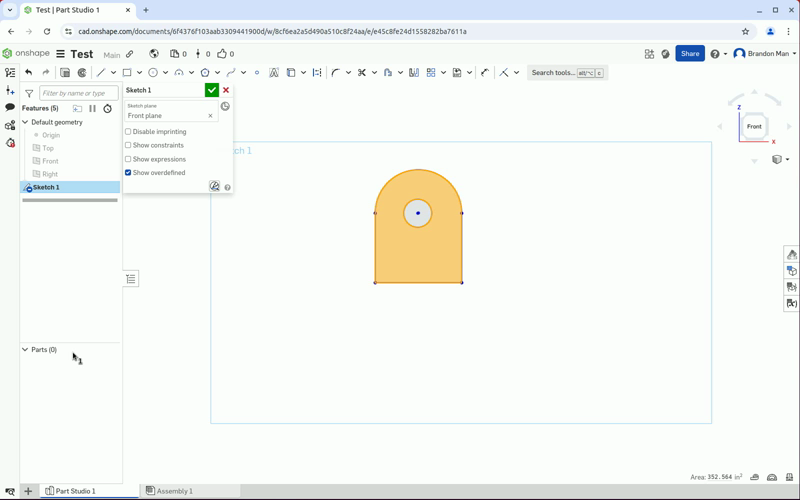
key(shift+y)
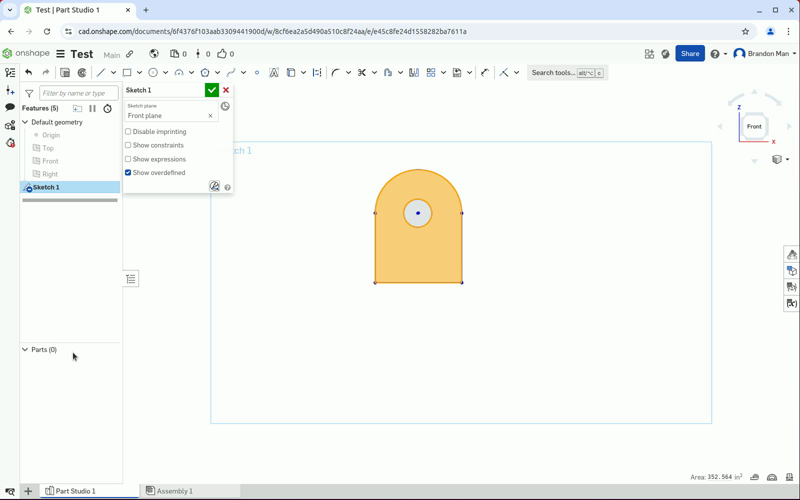
key(shift+e)
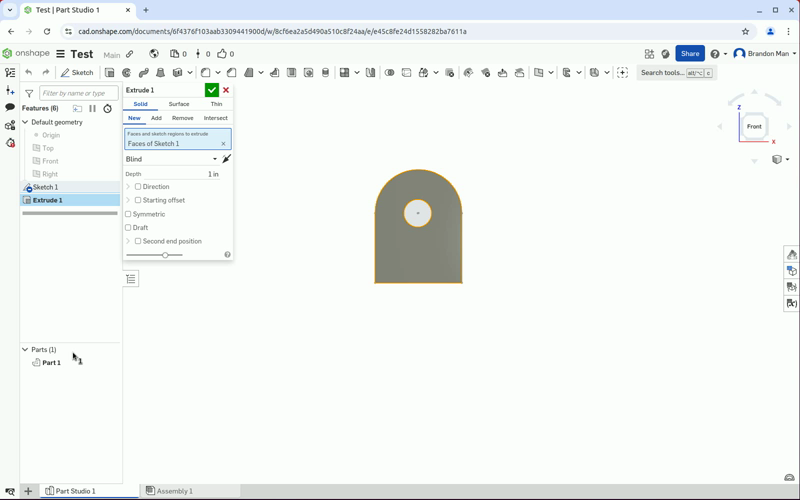
mouse_move(143, 106)
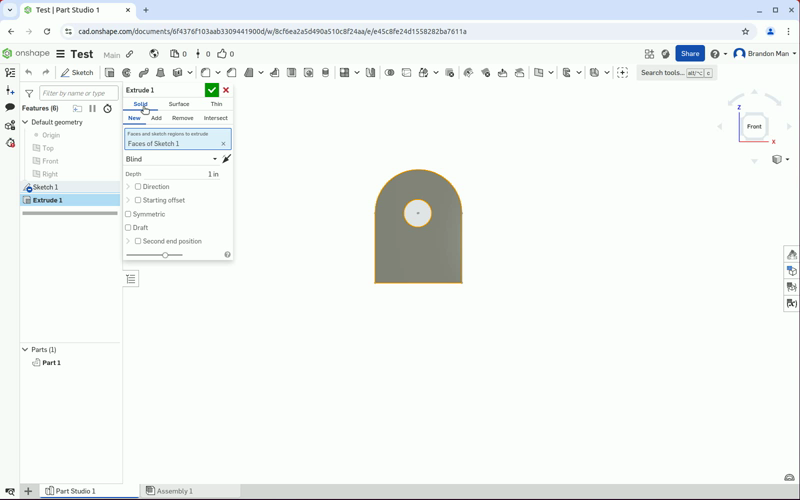
click(143, 106)
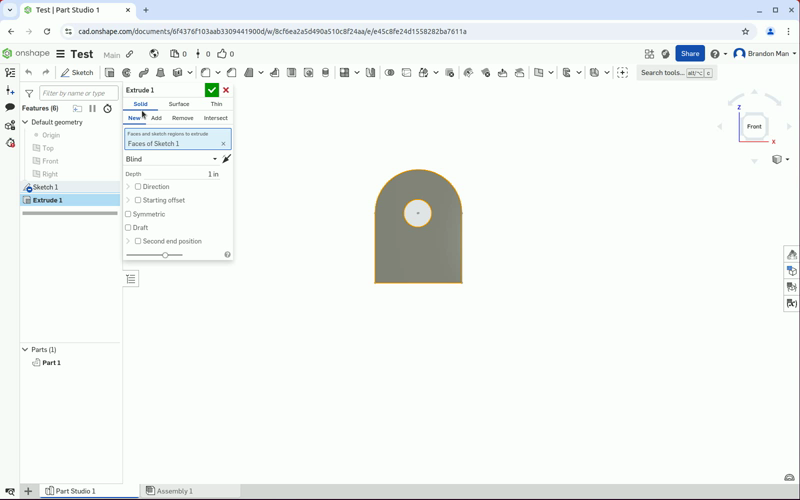
mouse_move(137, 120)
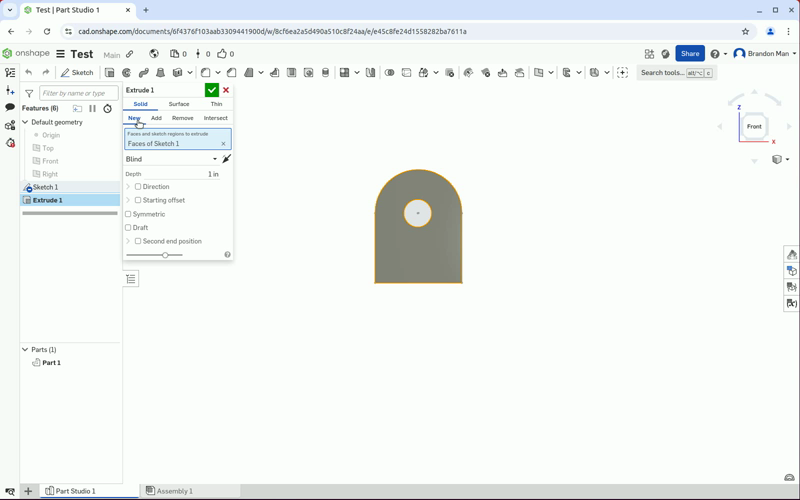
click(137, 120)
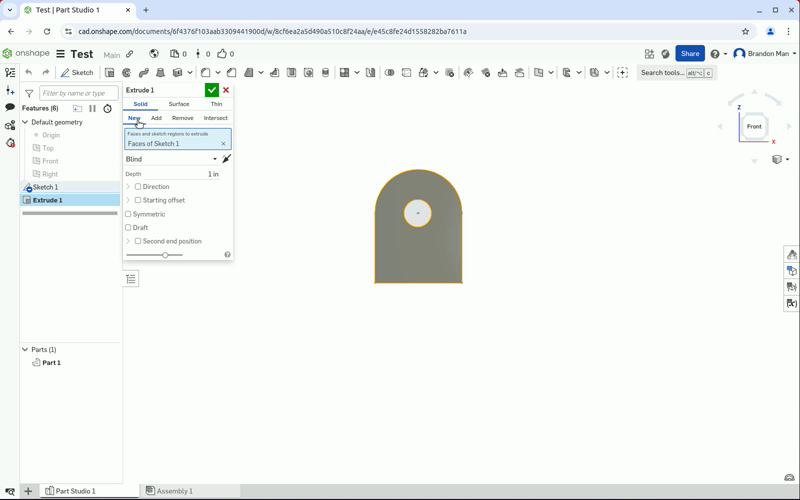
key(tab, 4)
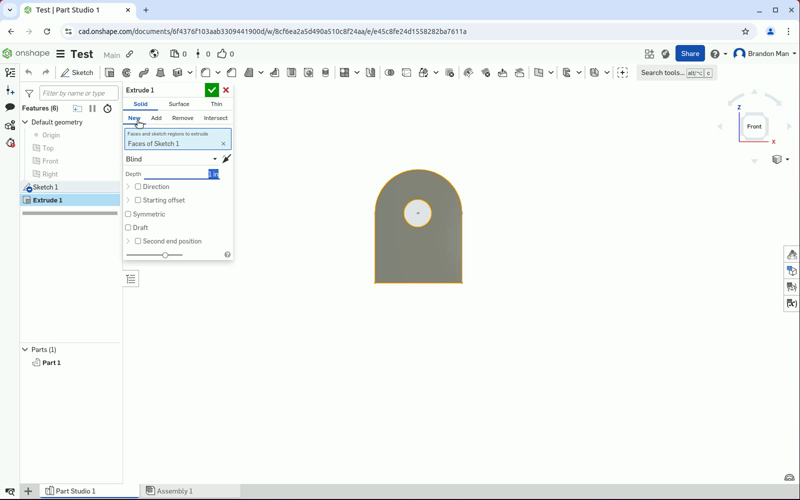
text(5.055)
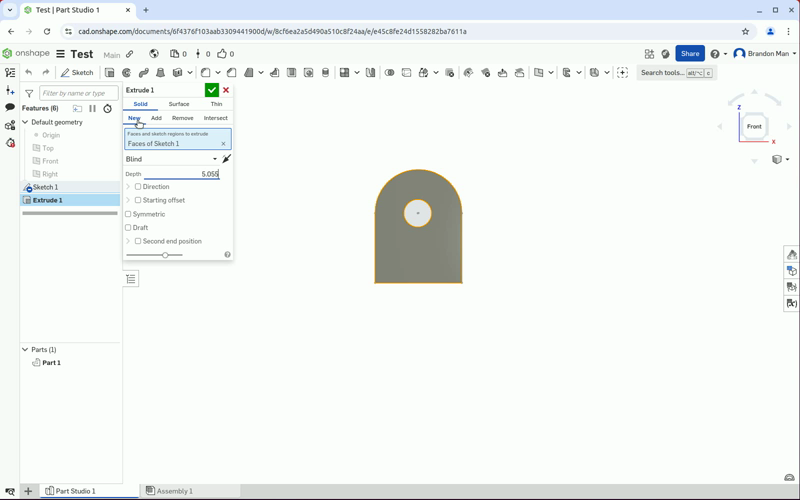
key(enter)
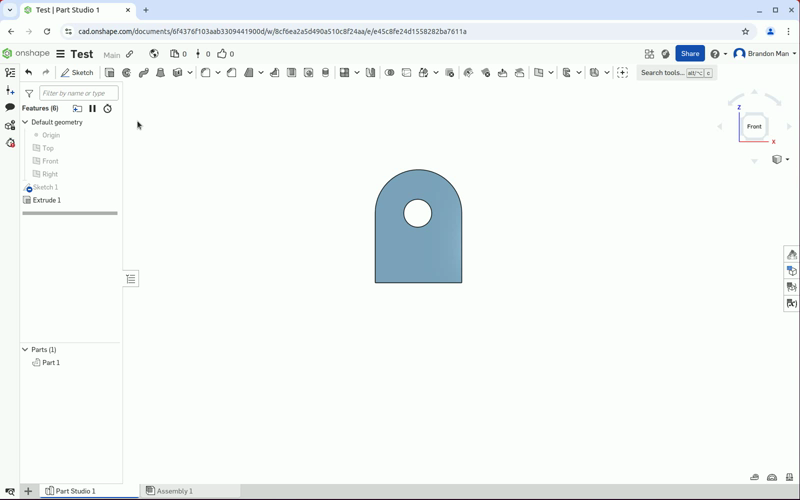
key(shift+h)
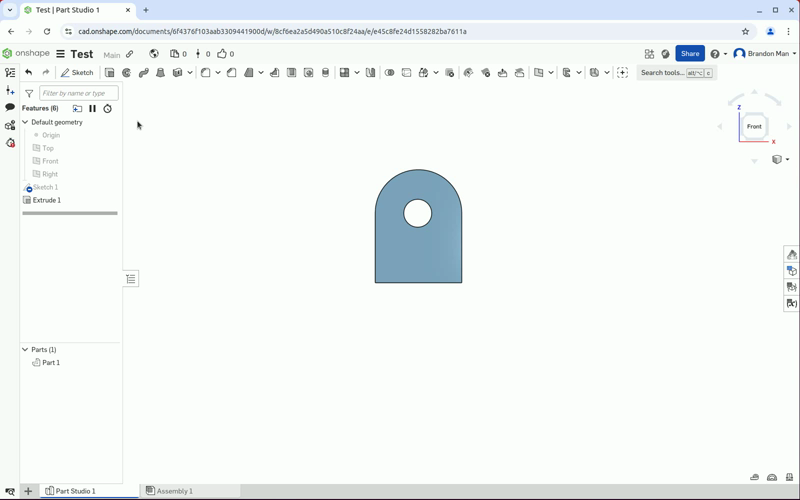
key(shift+h)
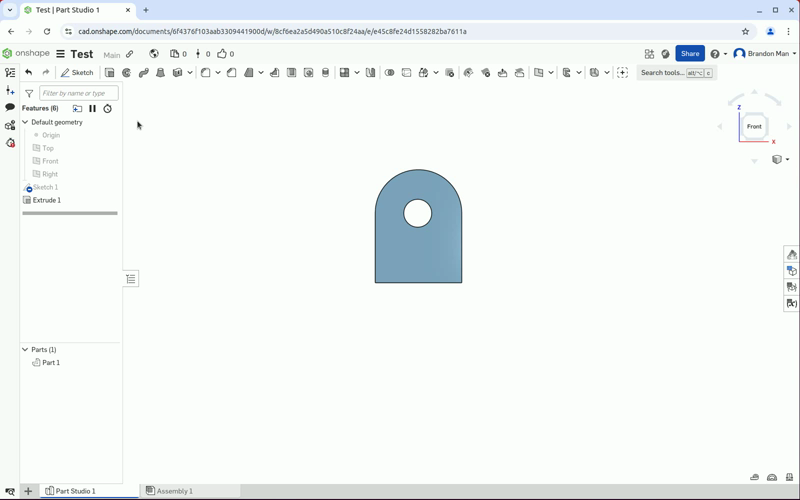
mouse_move(73, 189)
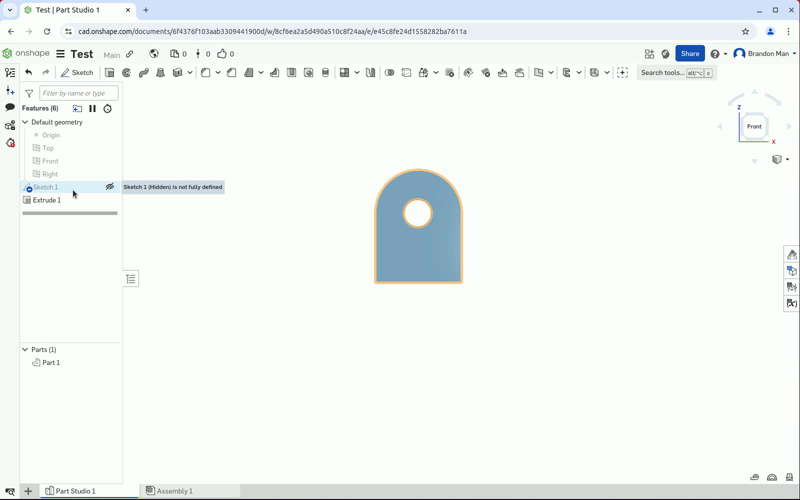
click(73, 189)
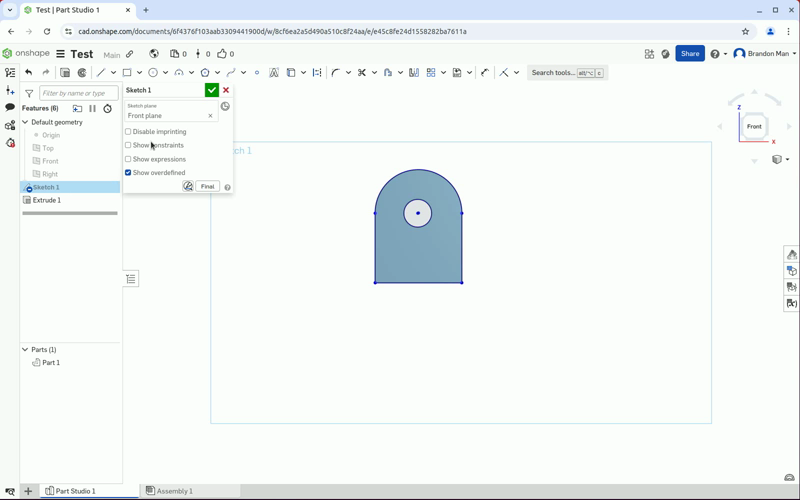
mouse_move(229, 92)
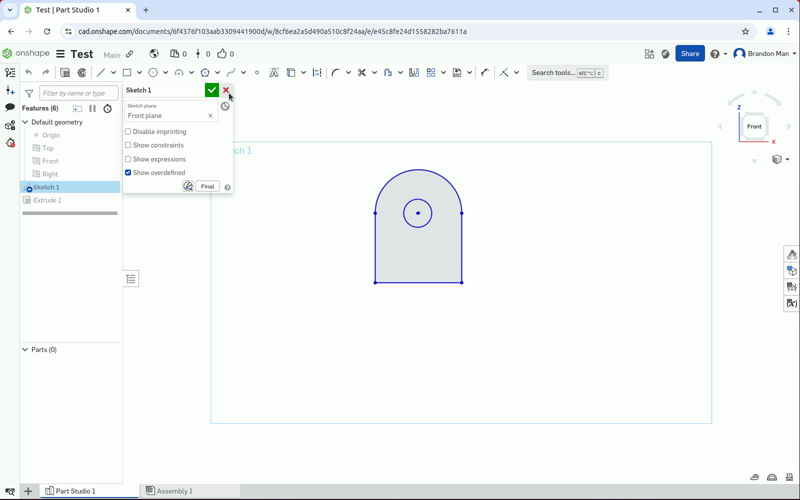
click(229, 92)
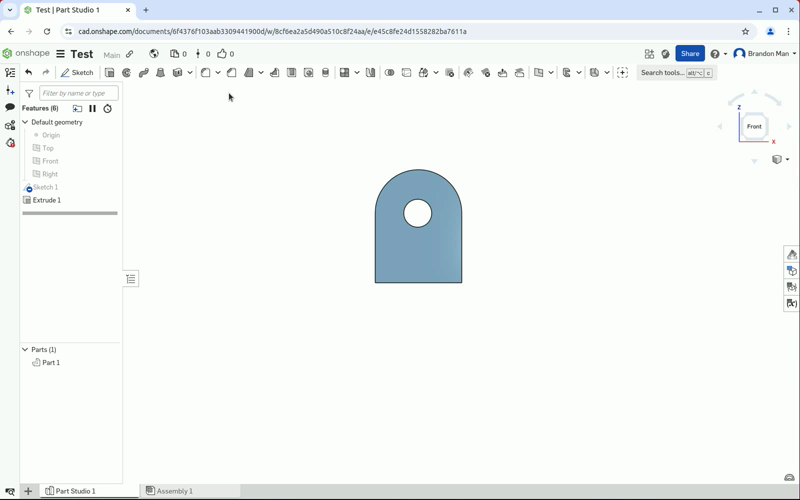
mouse_move(73, 352)
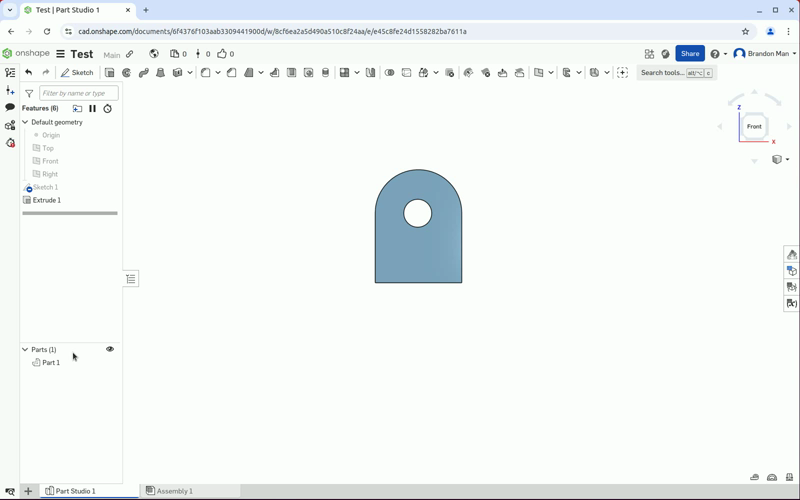
key(y)
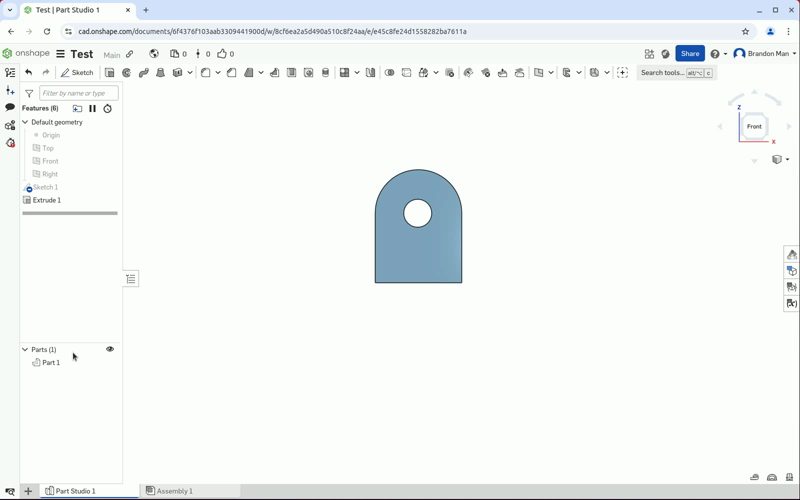
key(shift+p)
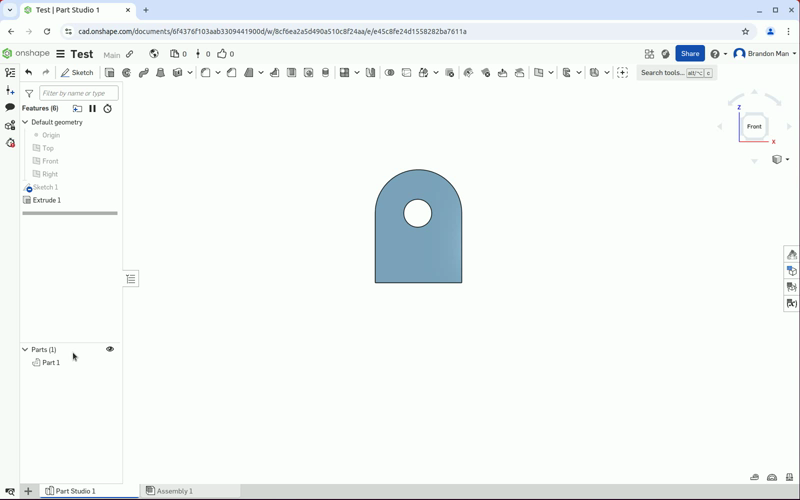
key(space)
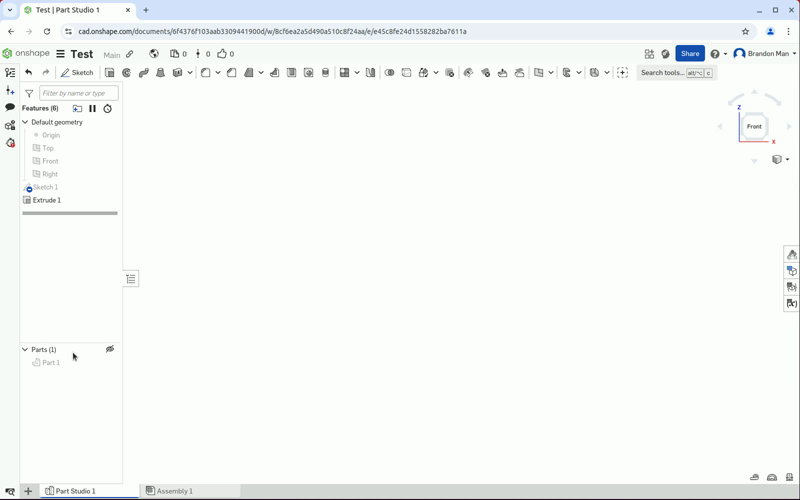
key_down(shift)
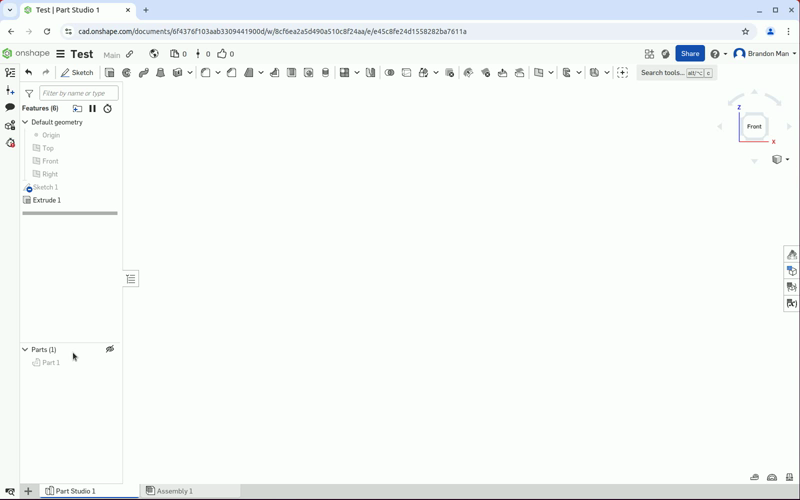
key(down)
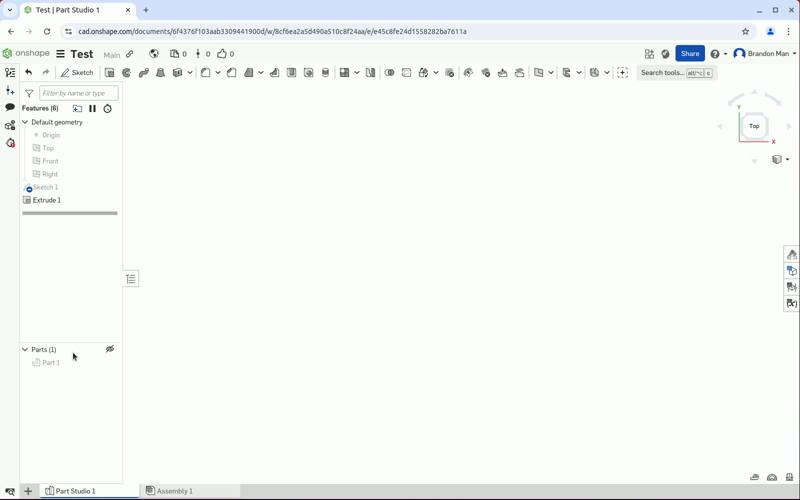
key_up(shift)
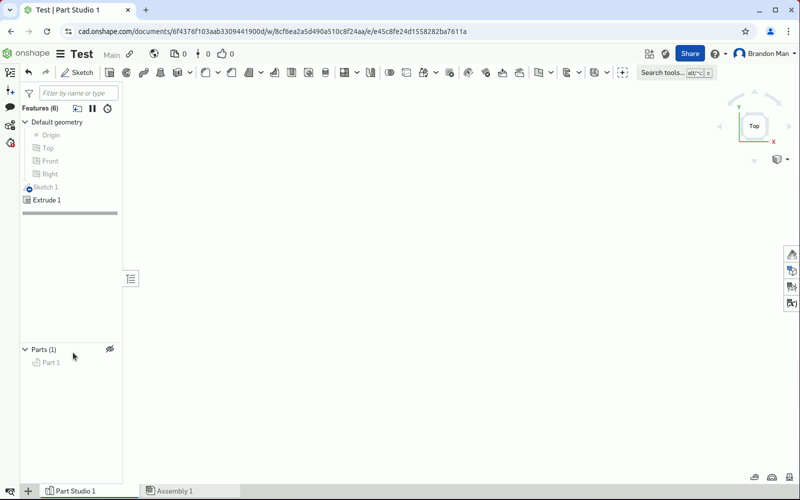
mouse_move(73, 352)
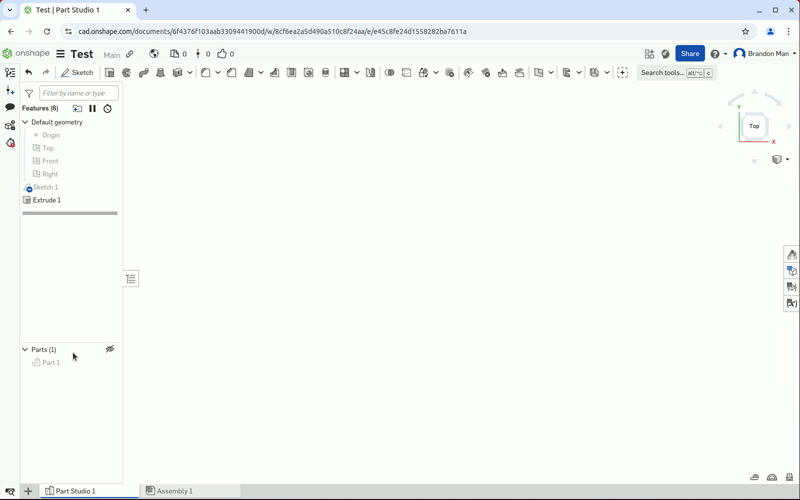
key(shift+y)
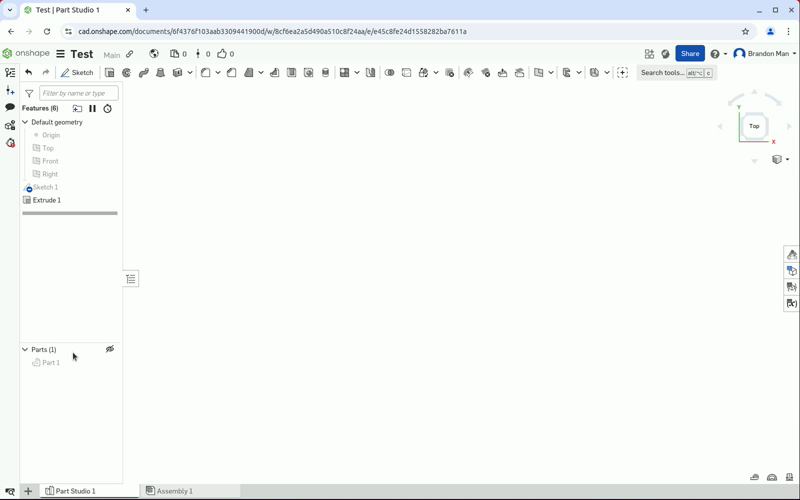
key(shift+s)
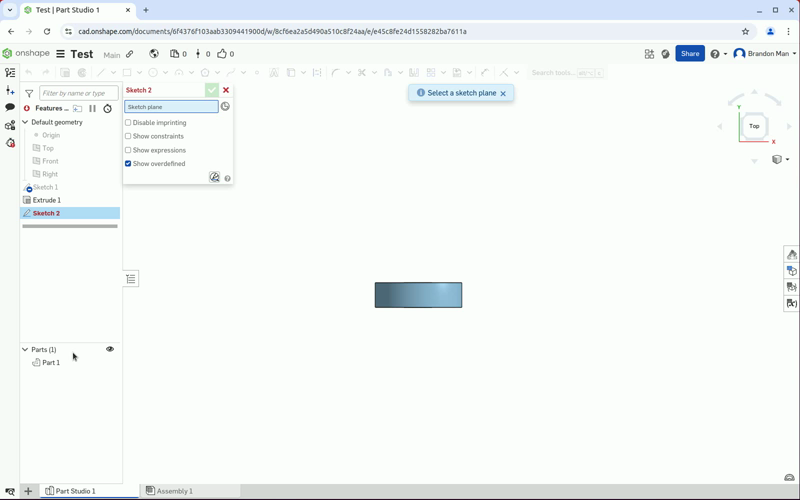
mouse_move(73, 150)
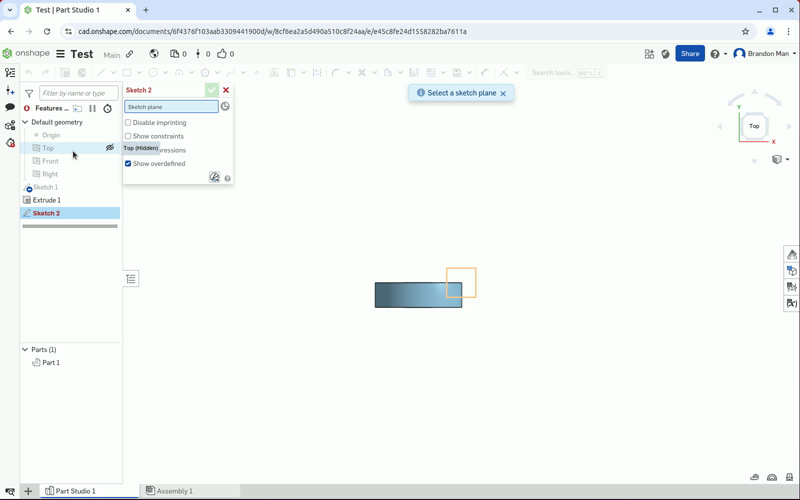
click(73, 150)
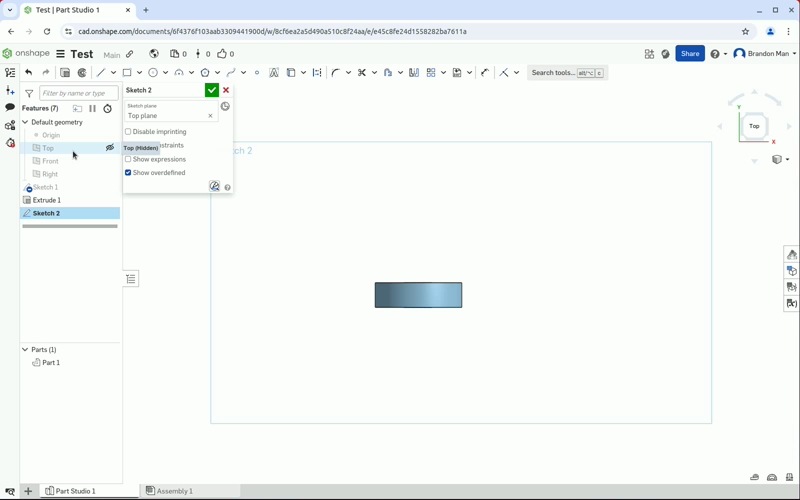
mouse_move(73, 352)
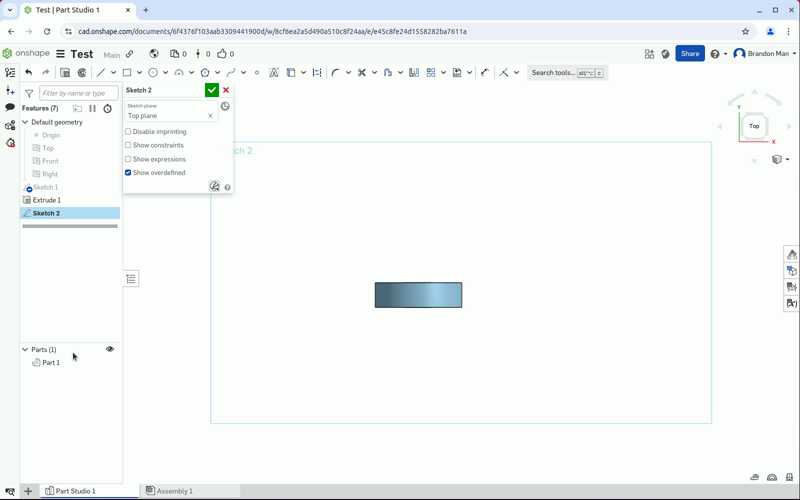
key(y)
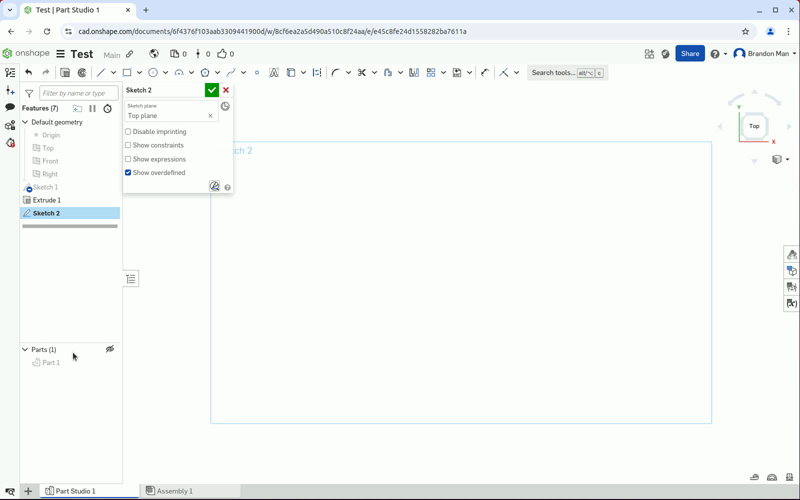
key(l)
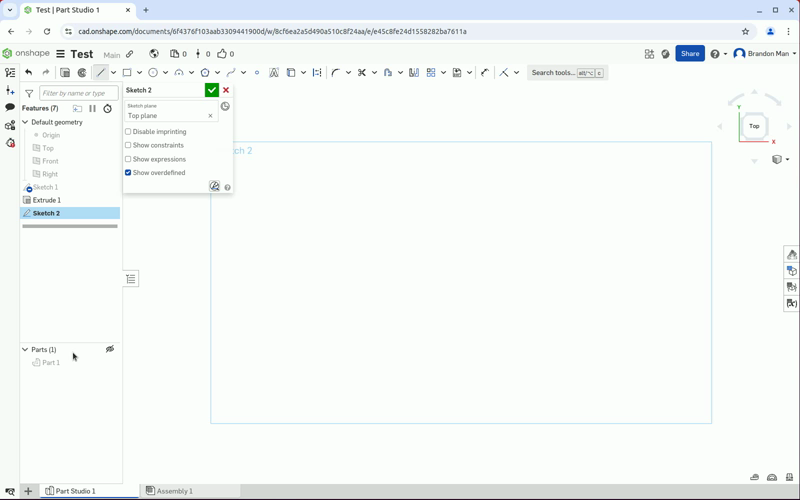
key_down(shift)
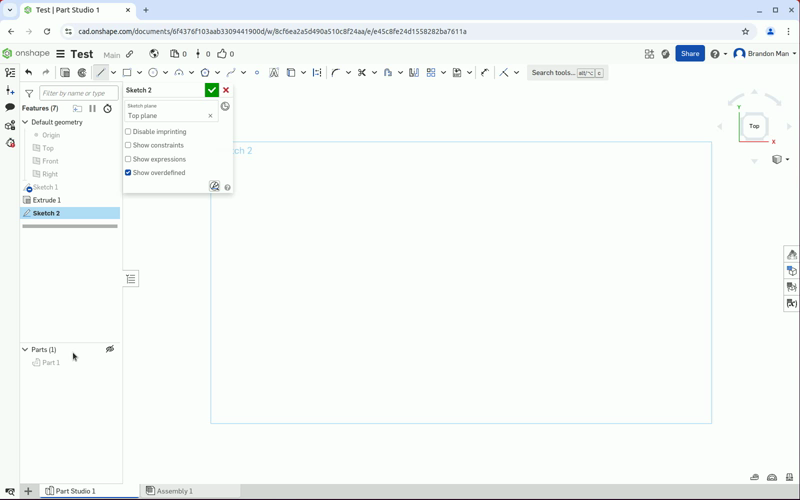
mouse_move(375, 333)
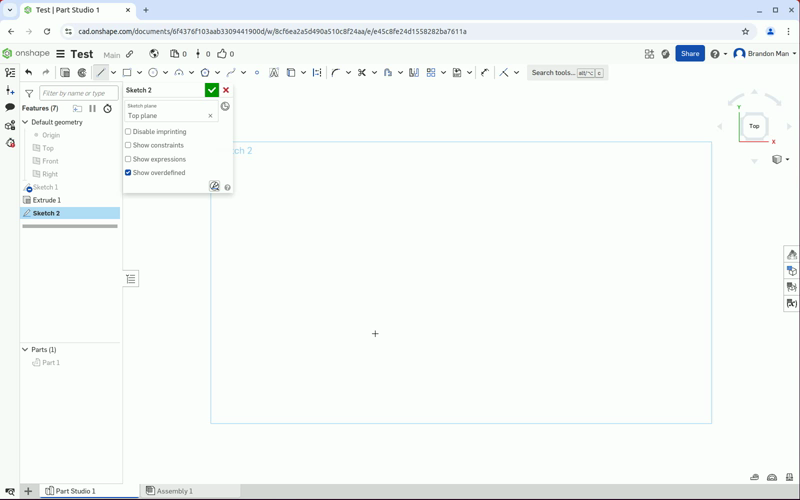
click(375, 333)
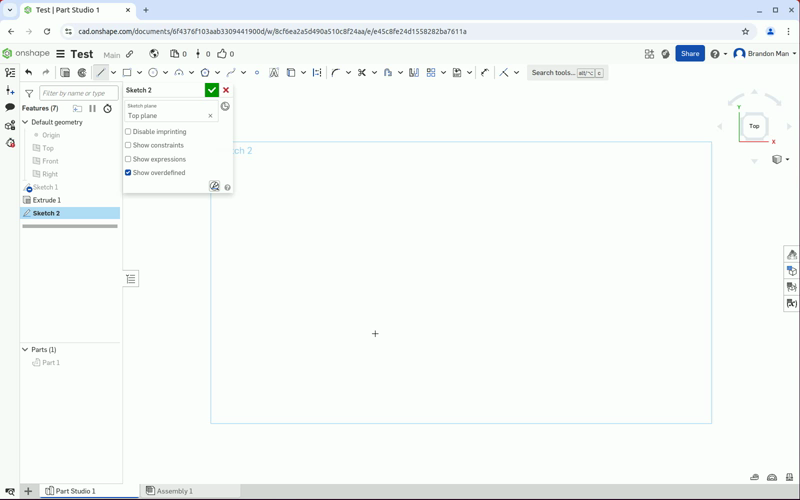
key_up(shift)
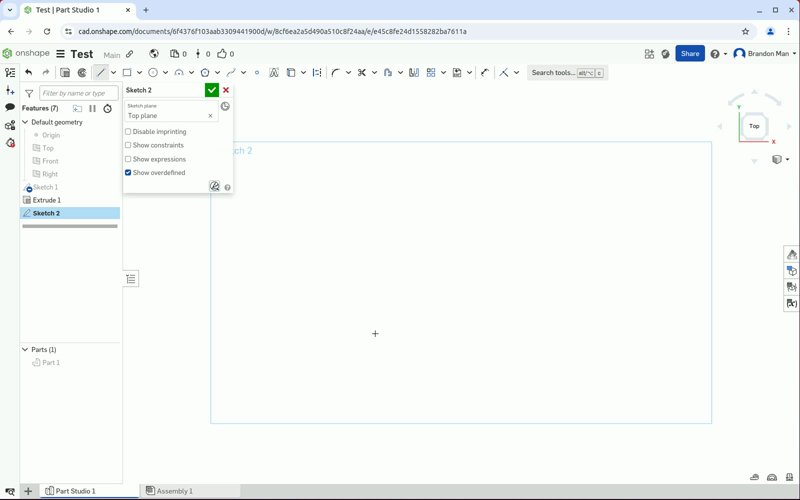
key_down(shift)
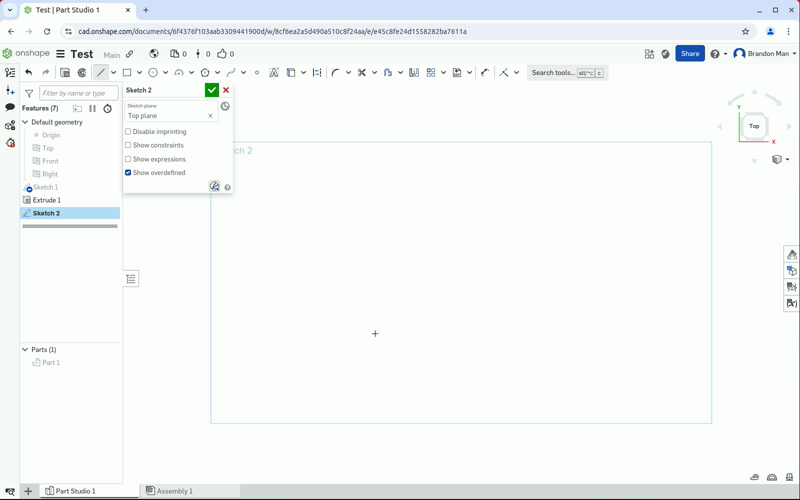
mouse_move(405, 333)
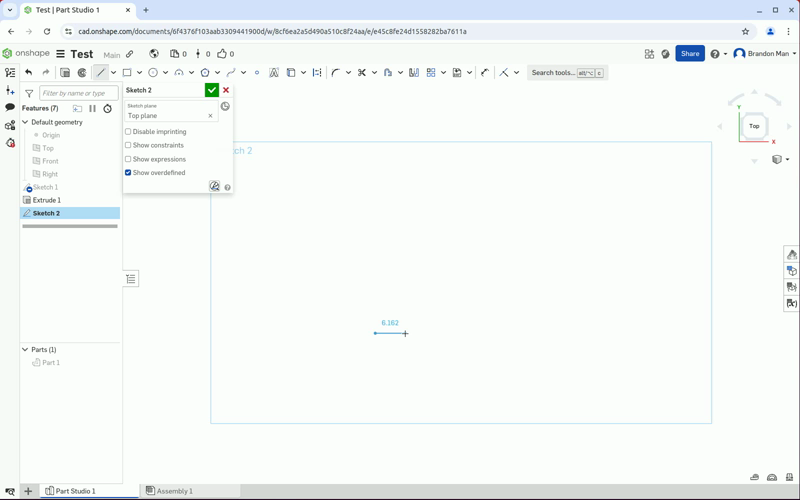
mouse_move(399, 333)
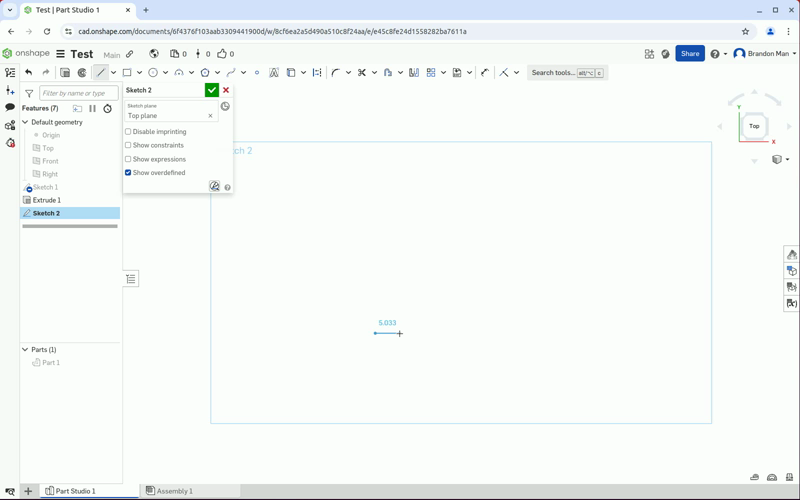
click(399, 333)
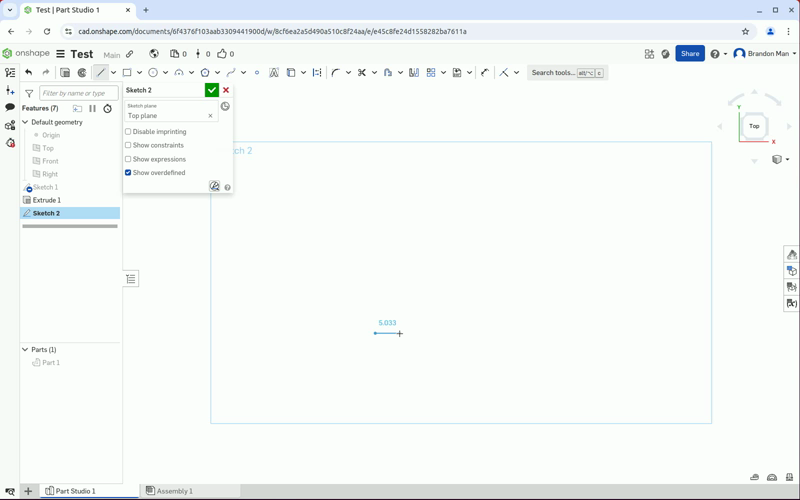
key_up(shift)
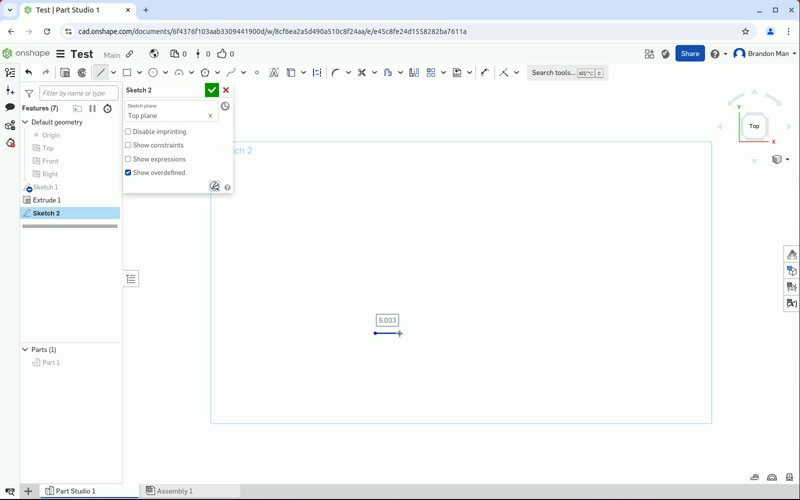
key_down(shift)
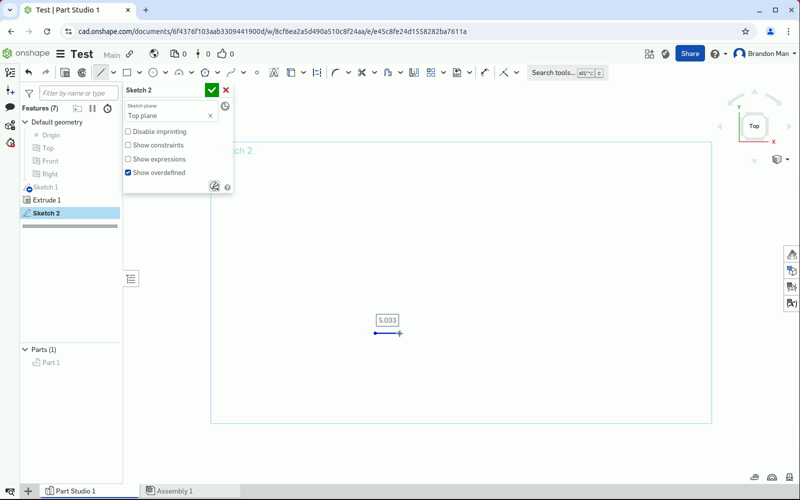
mouse_move(429, 333)
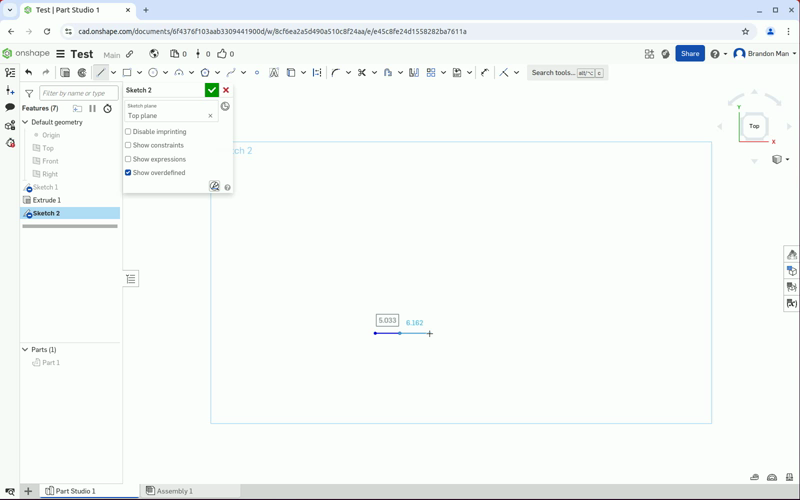
mouse_move(399, 320)
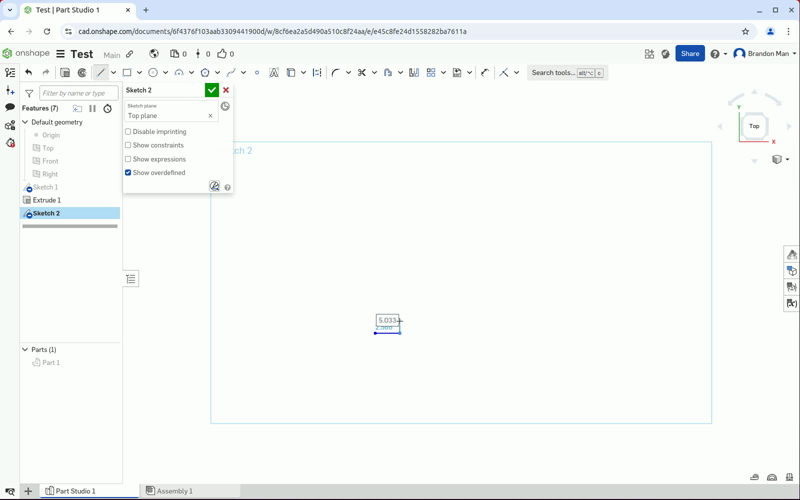
click(399, 320)
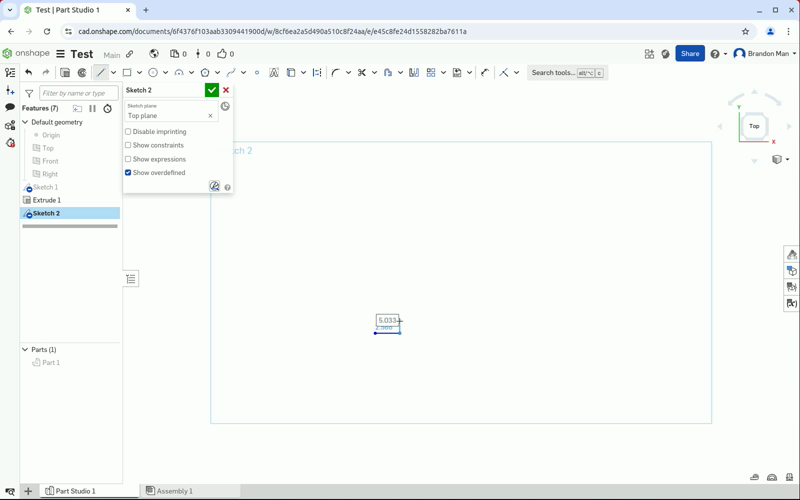
key_up(shift)
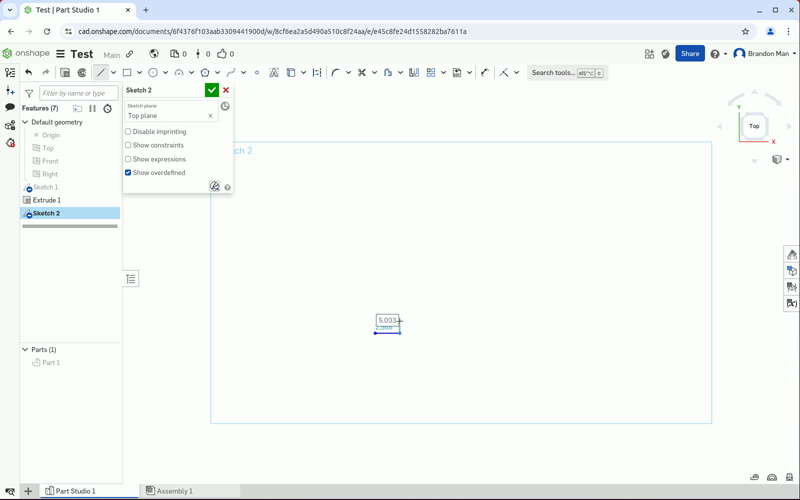
key_down(shift)
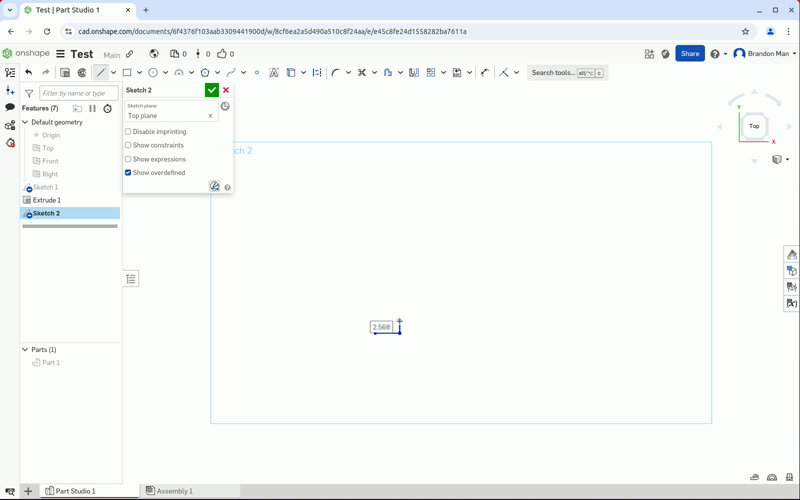
mouse_move(429, 320)
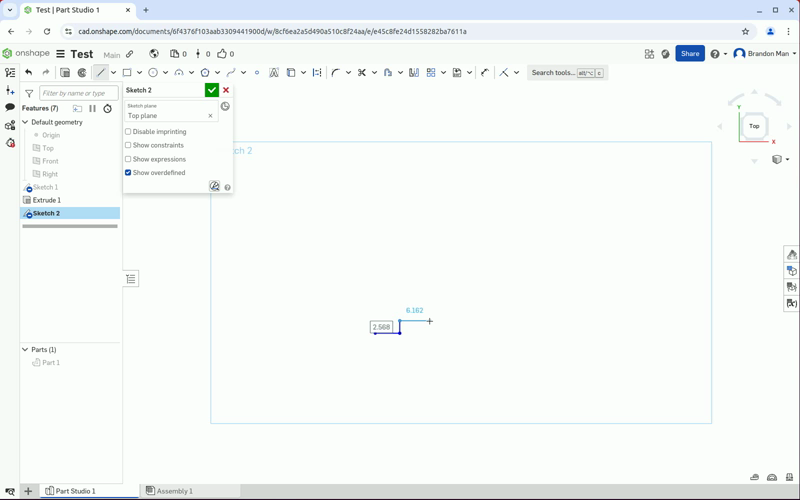
mouse_move(436, 320)
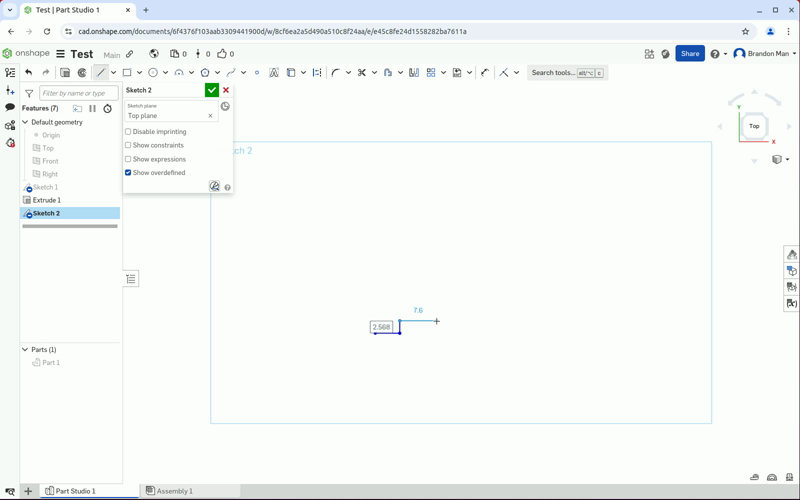
click(436, 320)
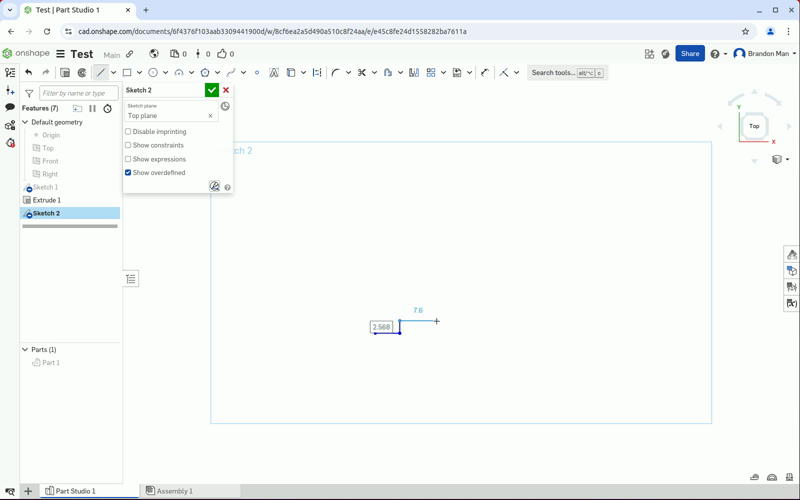
key_up(shift)
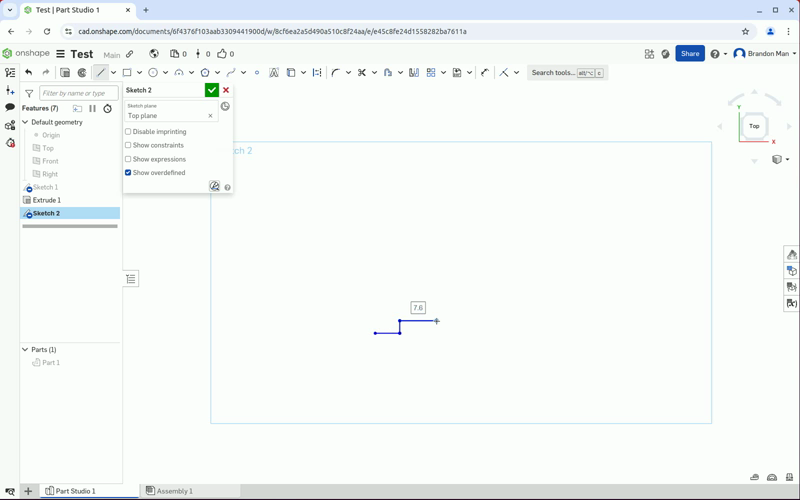
key_down(shift)
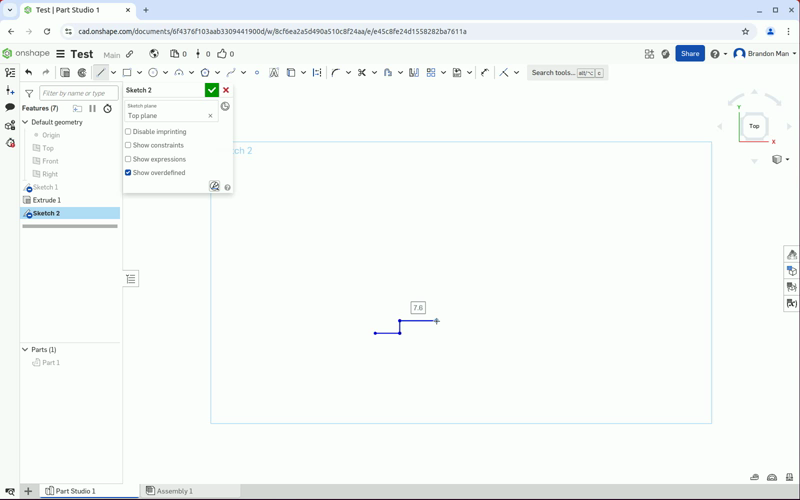
mouse_move(466, 320)
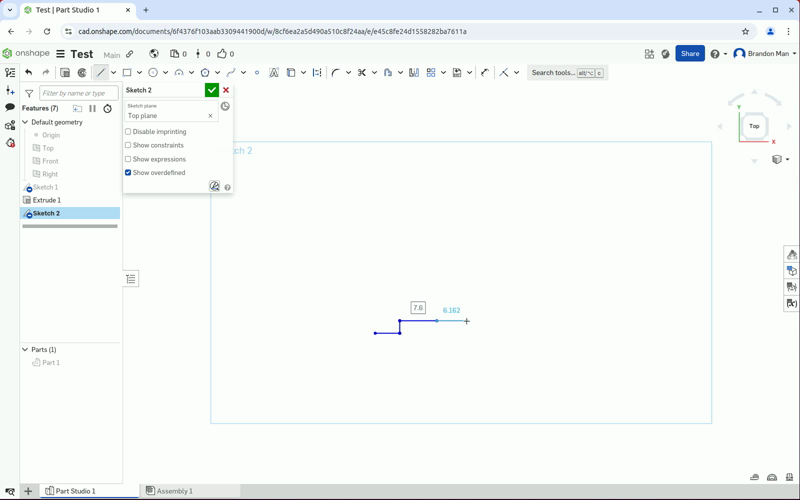
mouse_move(436, 333)
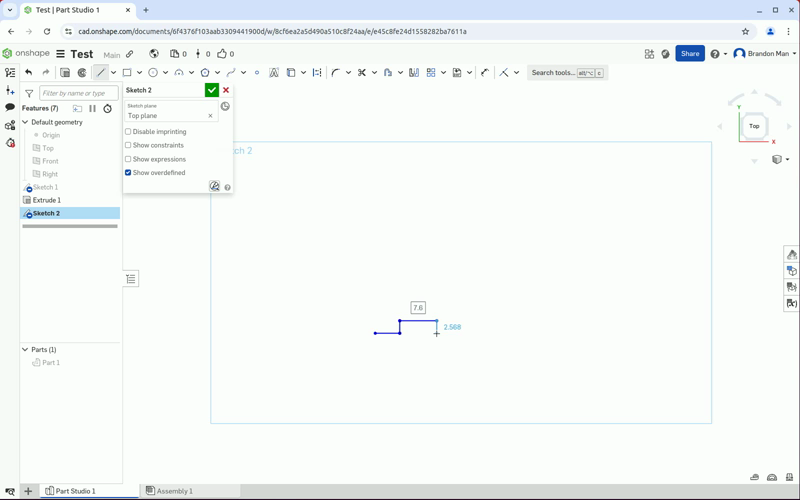
click(436, 333)
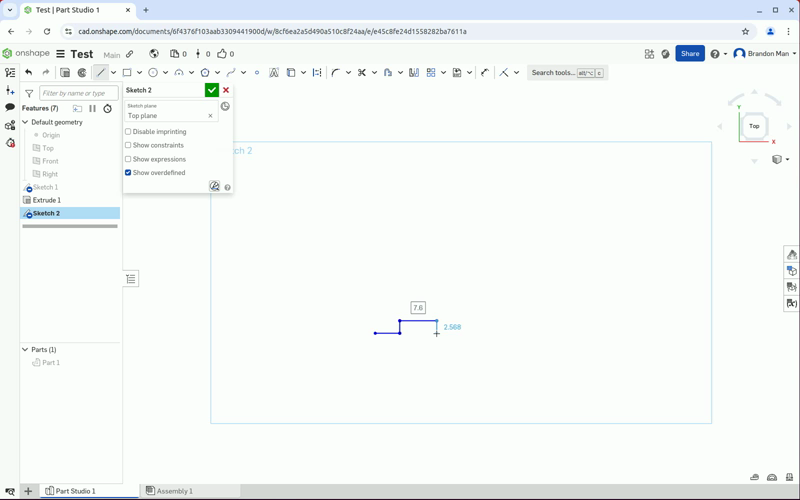
key_up(shift)
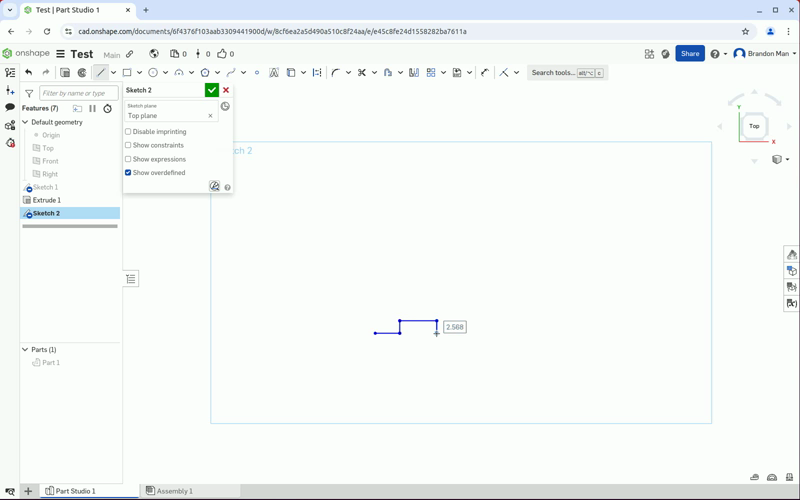
key_down(shift)
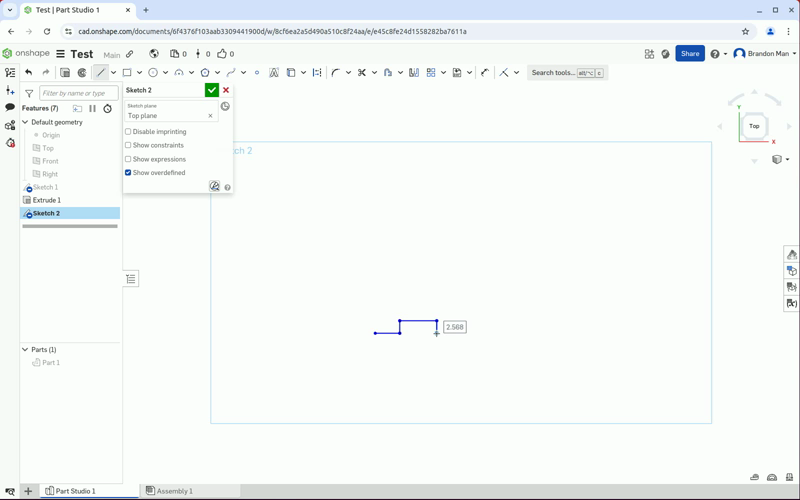
mouse_move(466, 333)
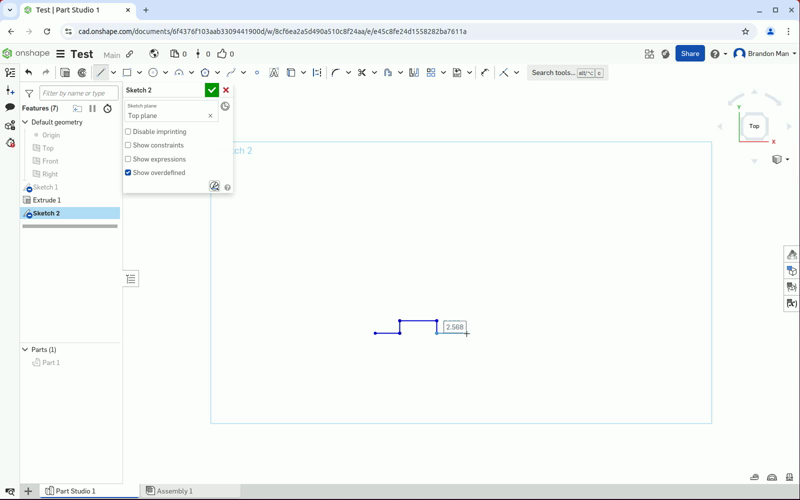
mouse_move(461, 333)
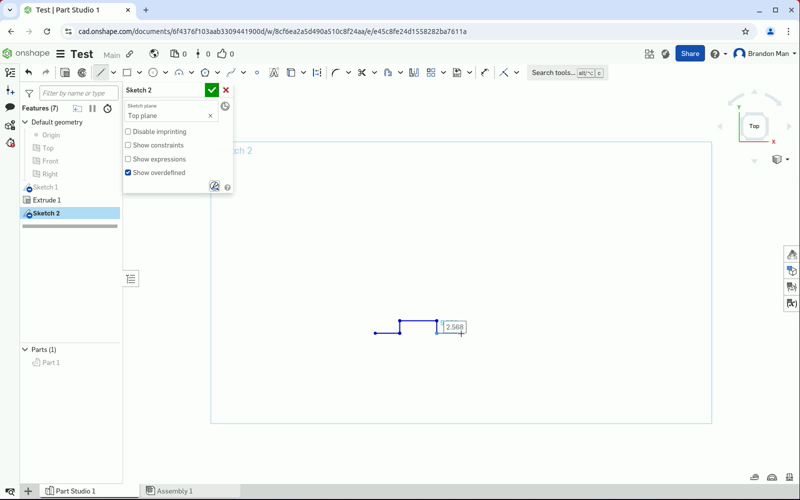
click(461, 333)
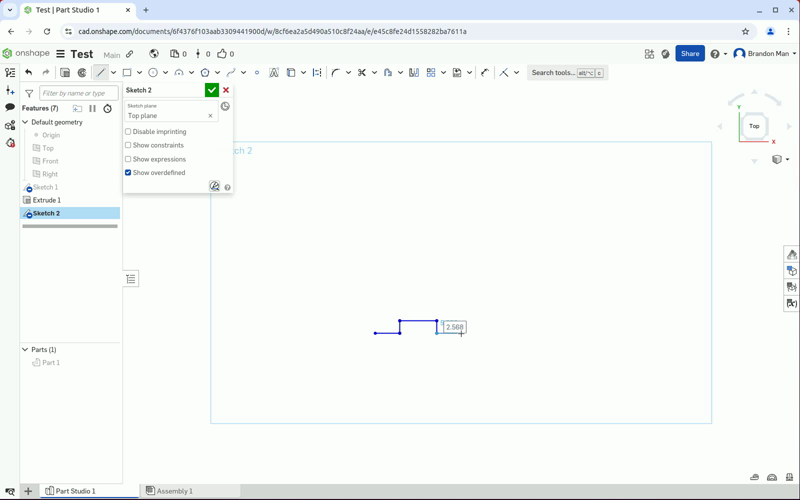
key_up(shift)
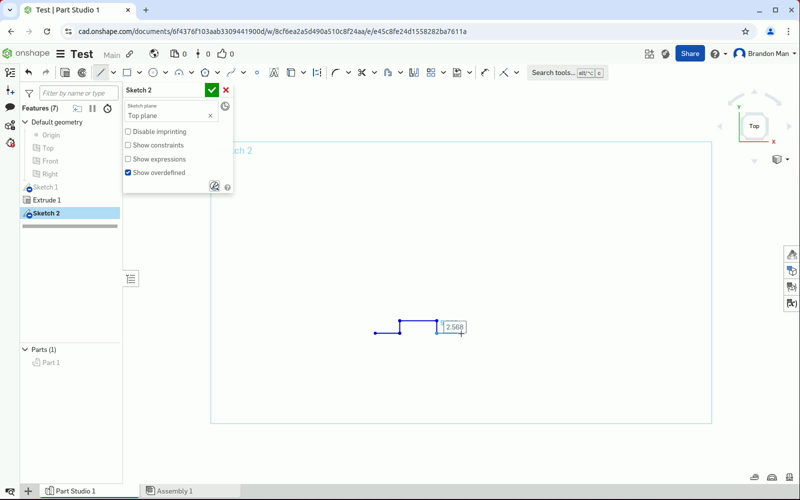
key_down(shift)
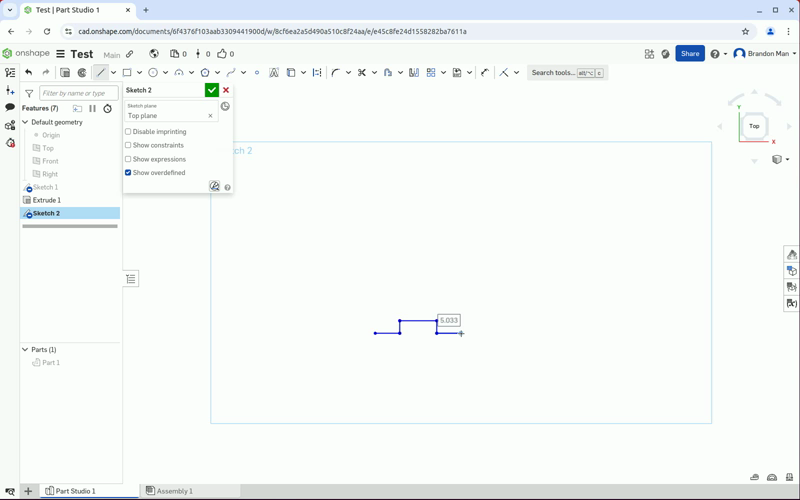
mouse_move(491, 333)
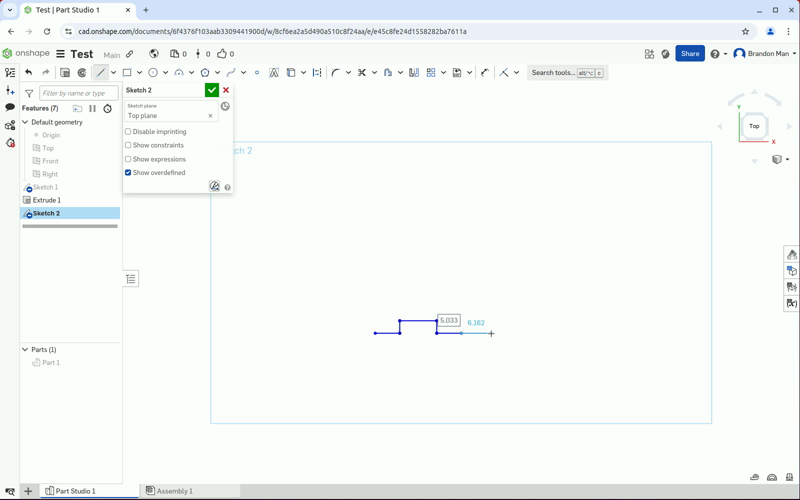
mouse_move(461, 282)
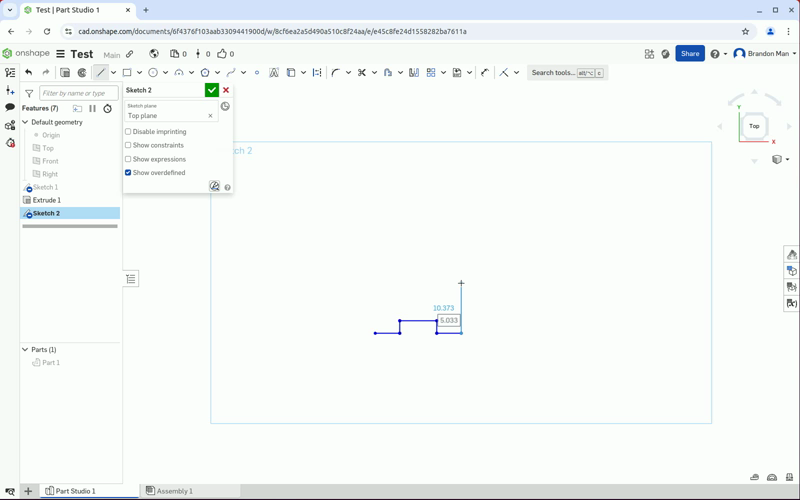
click(461, 282)
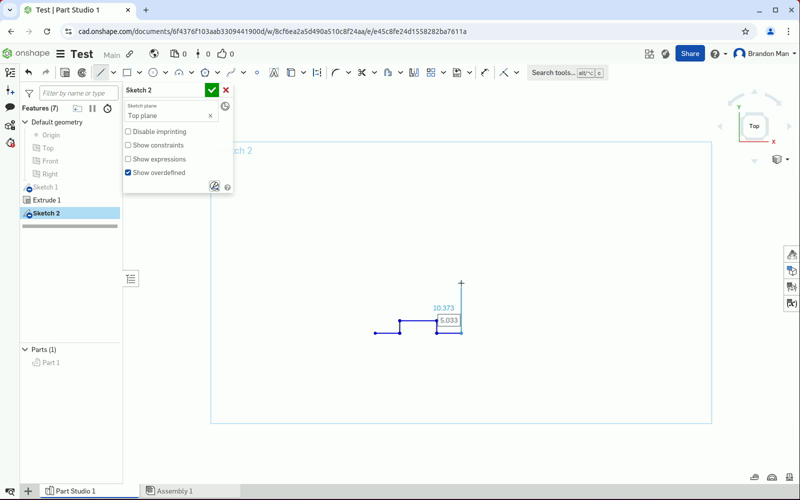
key_up(shift)
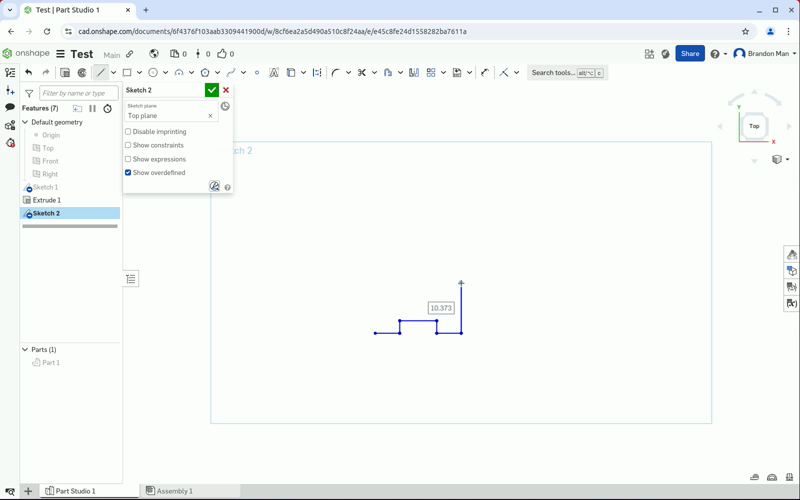
key_down(shift)
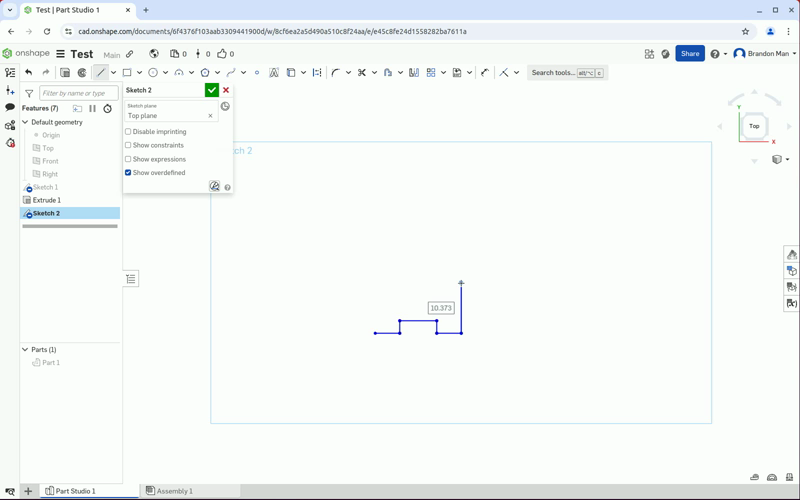
mouse_move(375, 282)
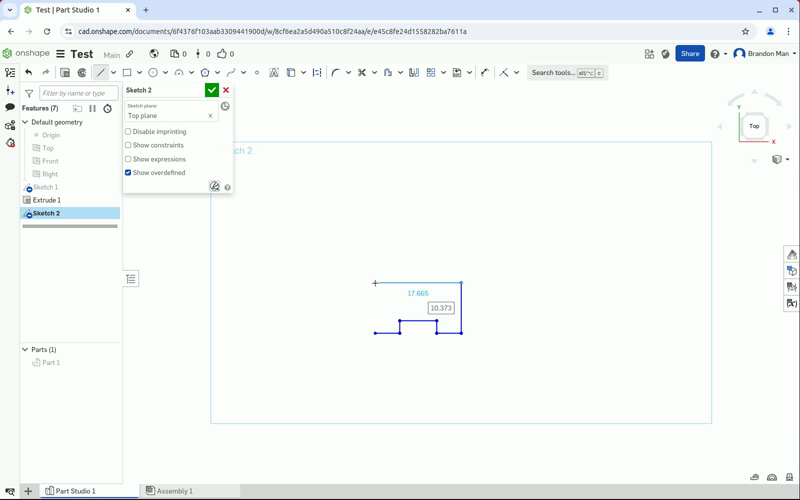
click(375, 282)
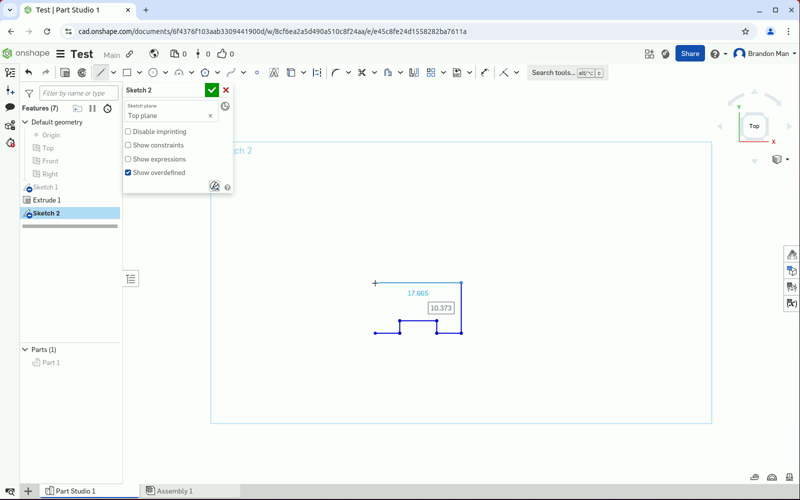
key_up(shift)
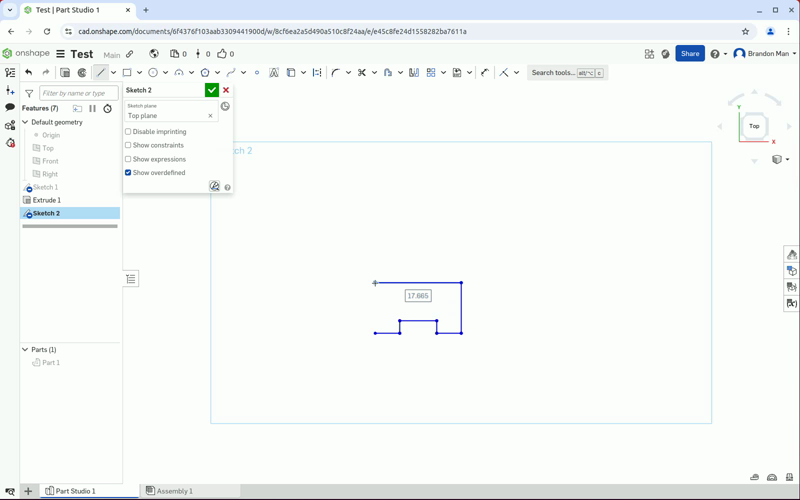
mouse_move(405, 282)
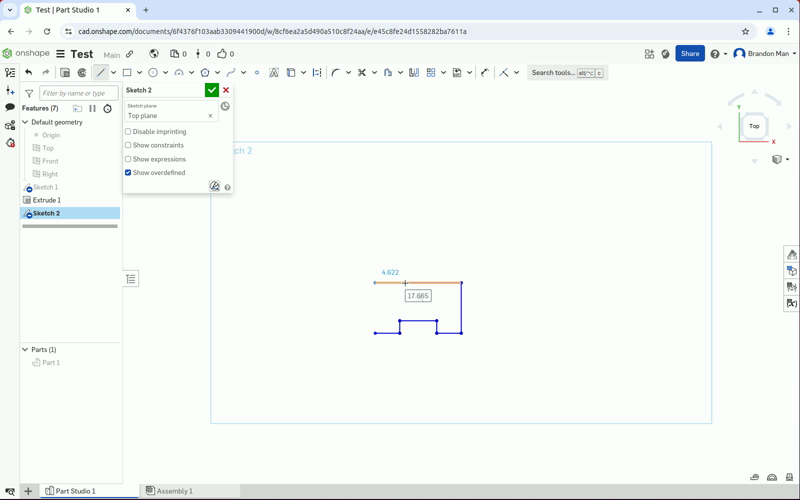
key_down(shift)
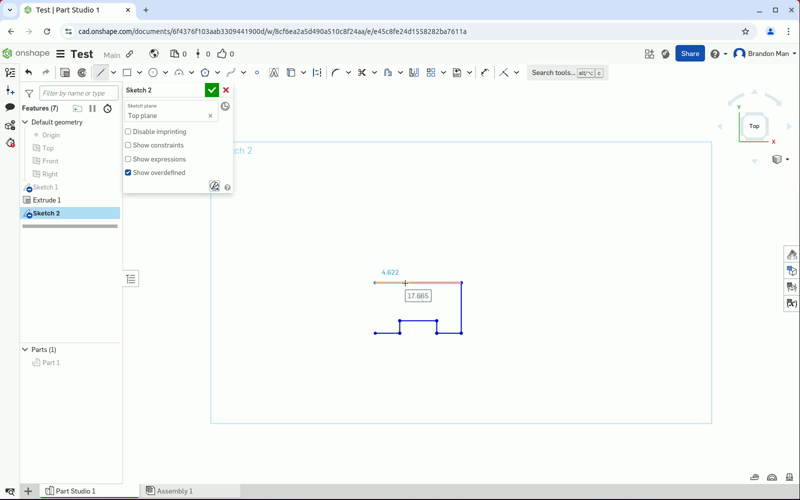
mouse_move(375, 333)
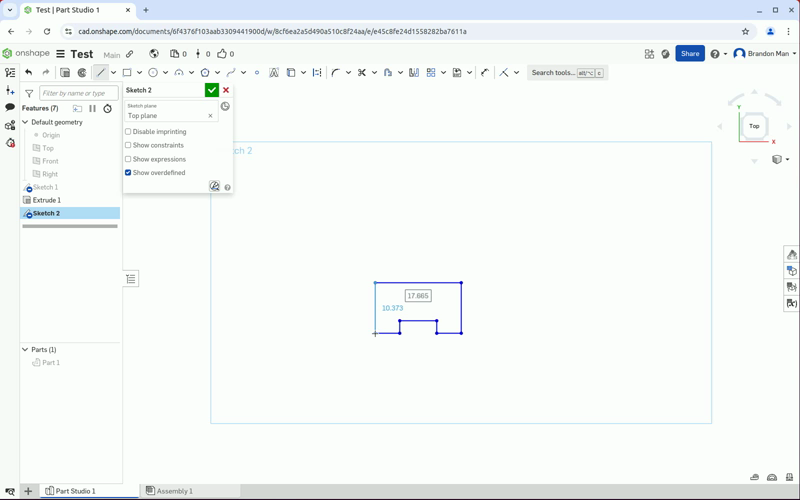
key_up(shift)
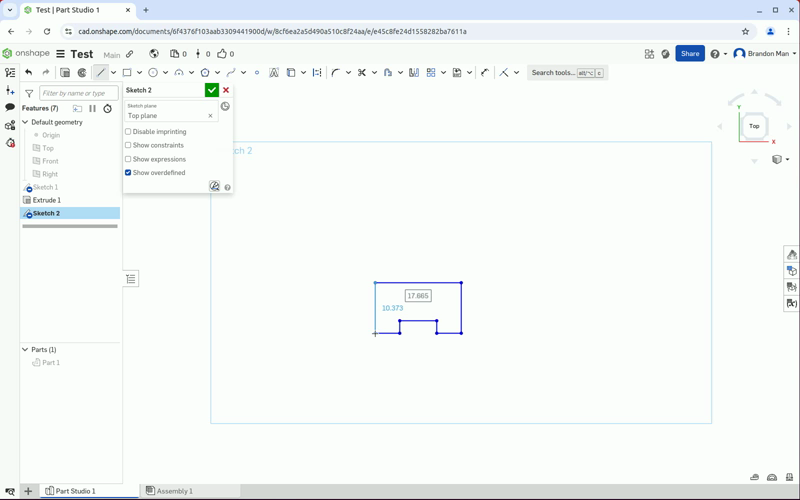
click(375, 333)
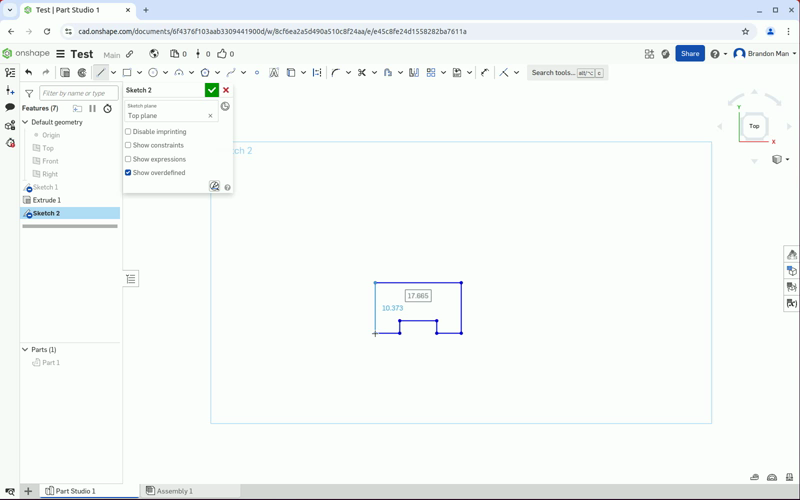
key(esc)
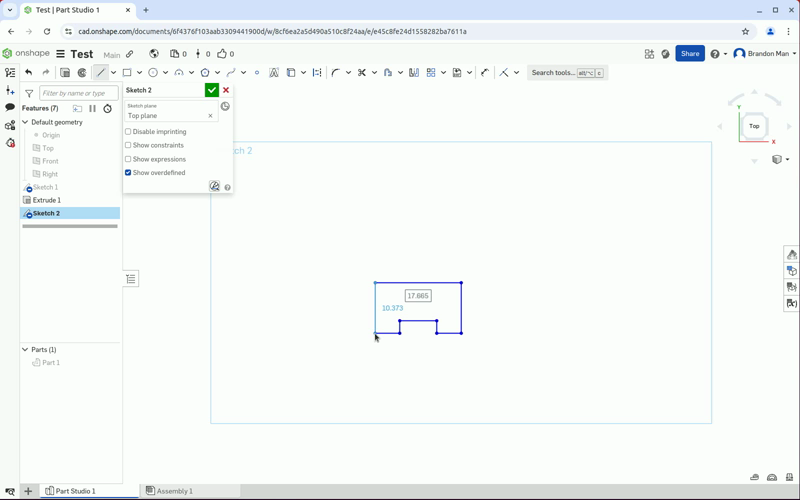
mouse_move(440, 316)
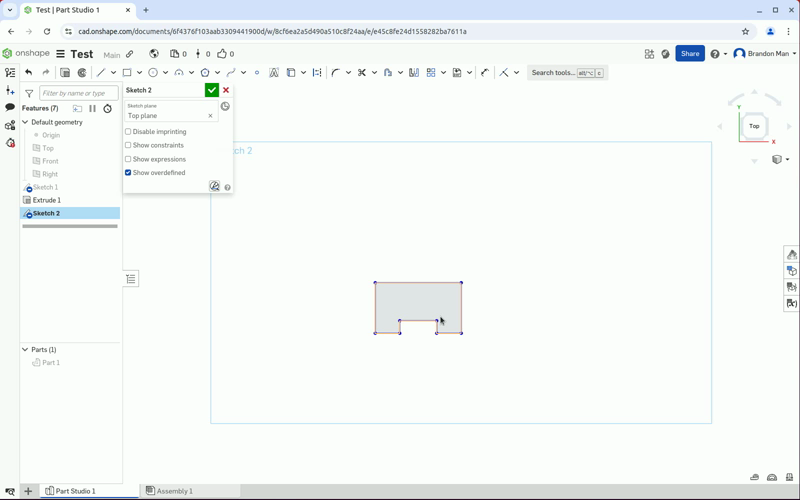
click(440, 316)
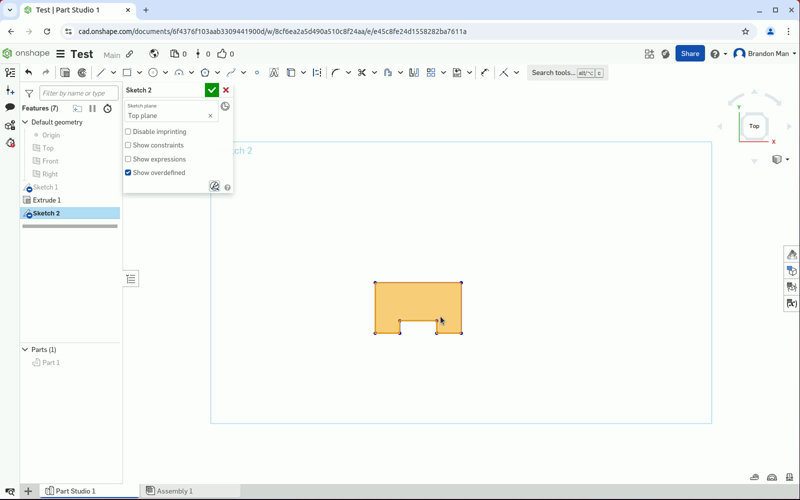
mouse_move(73, 352)
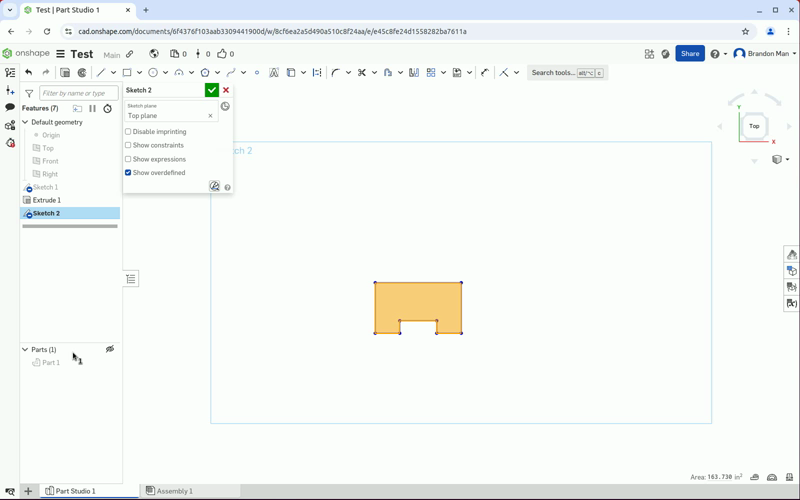
key(shift+y)
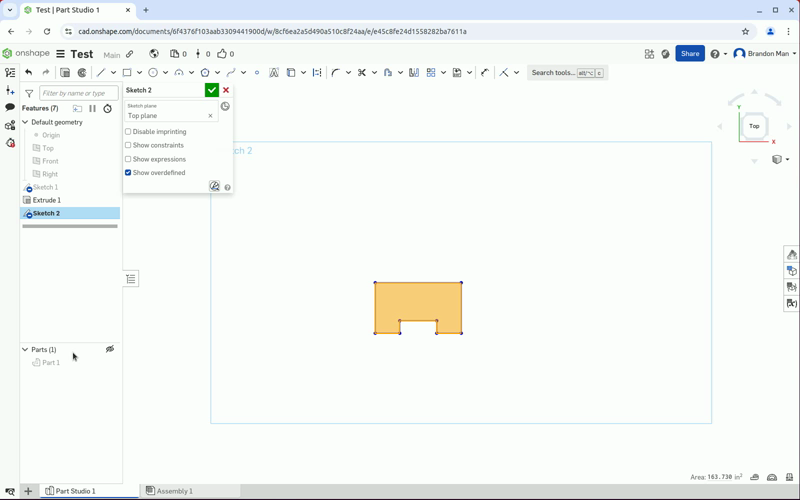
key(shift+e)
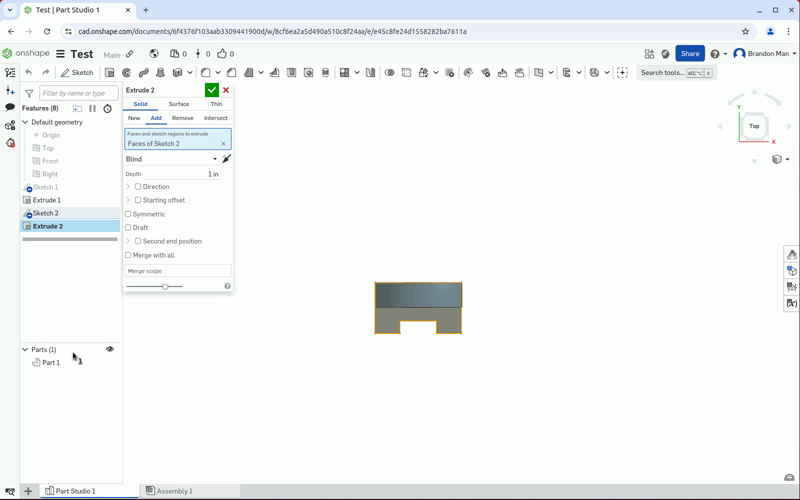
mouse_move(143, 106)
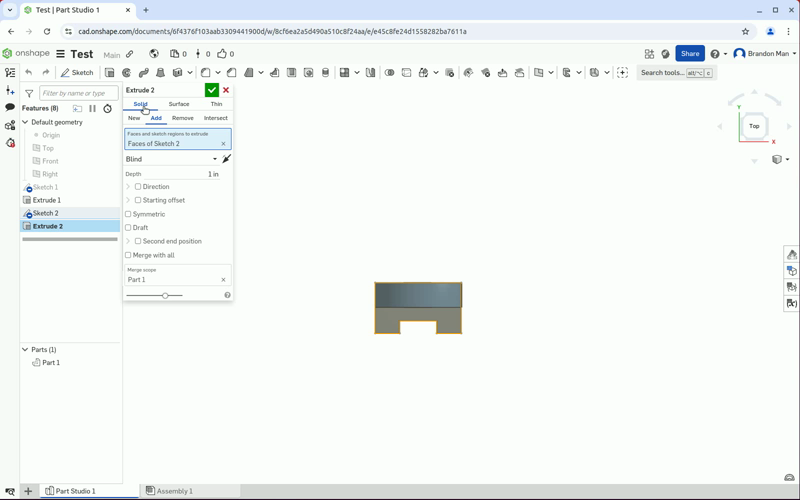
click(143, 106)
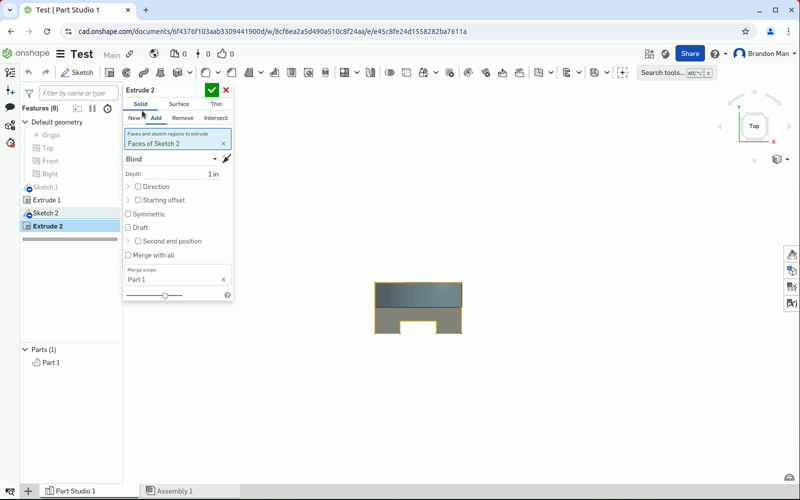
mouse_move(137, 120)
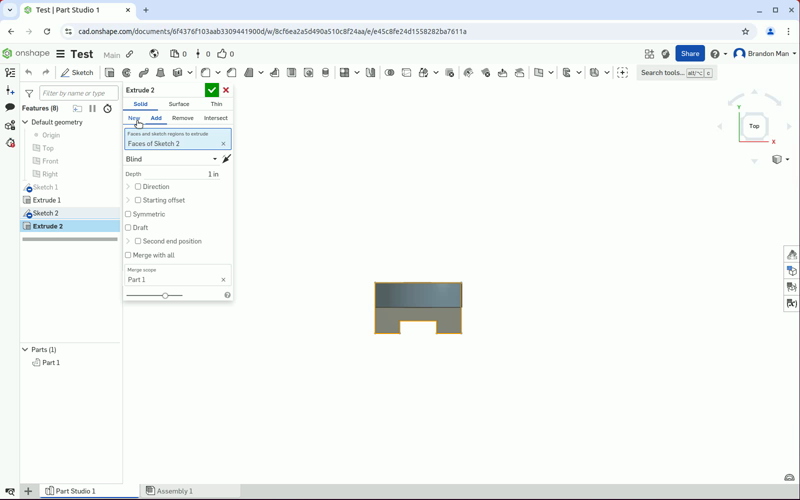
click(137, 120)
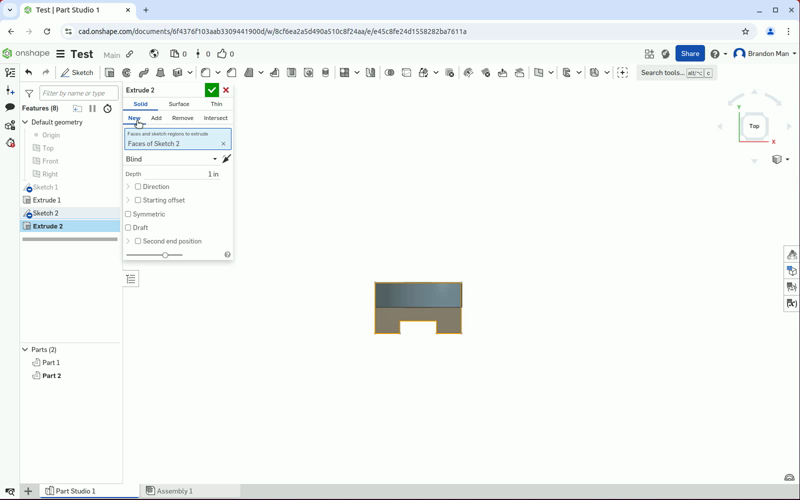
key(tab, 4)
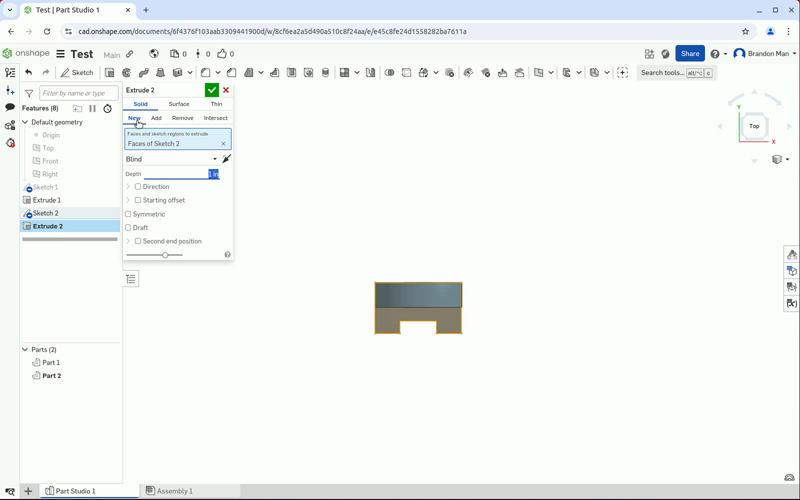
text(5.055)
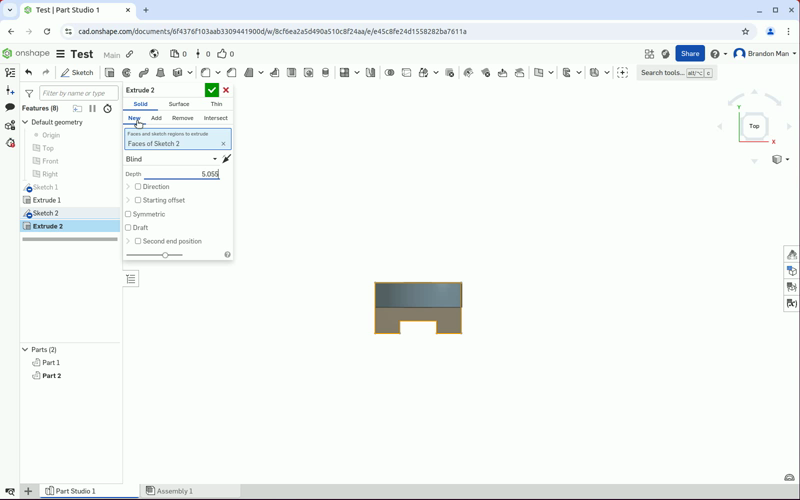
key(enter)
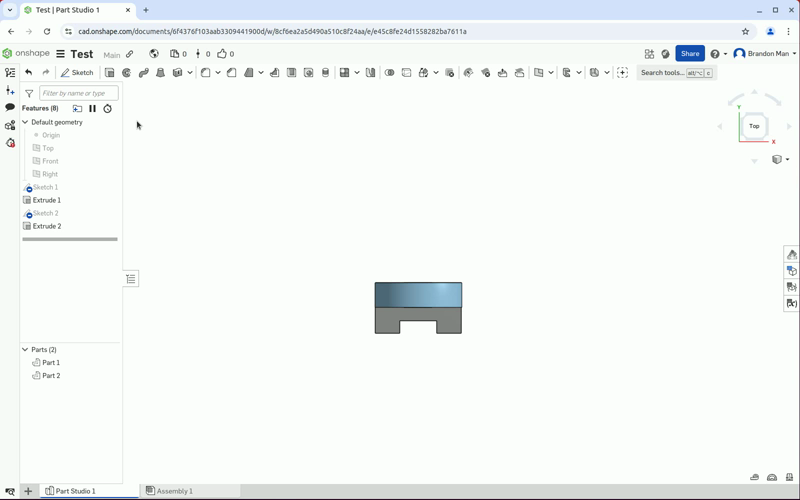
key(shift+h)
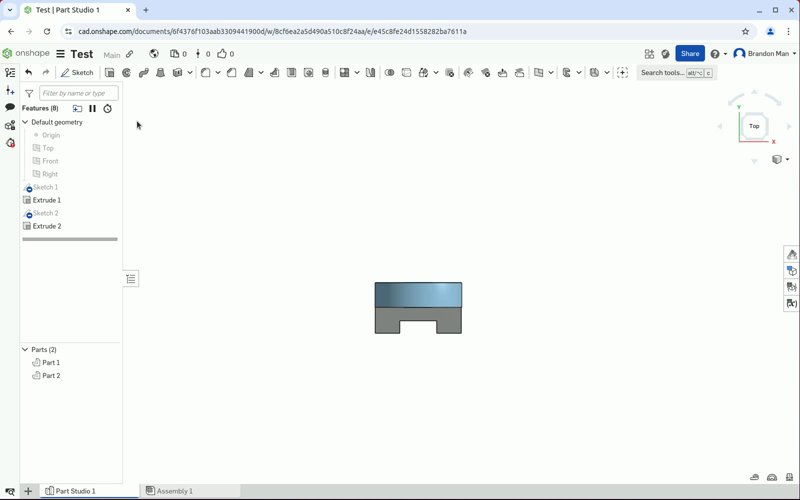
key(shift+h)
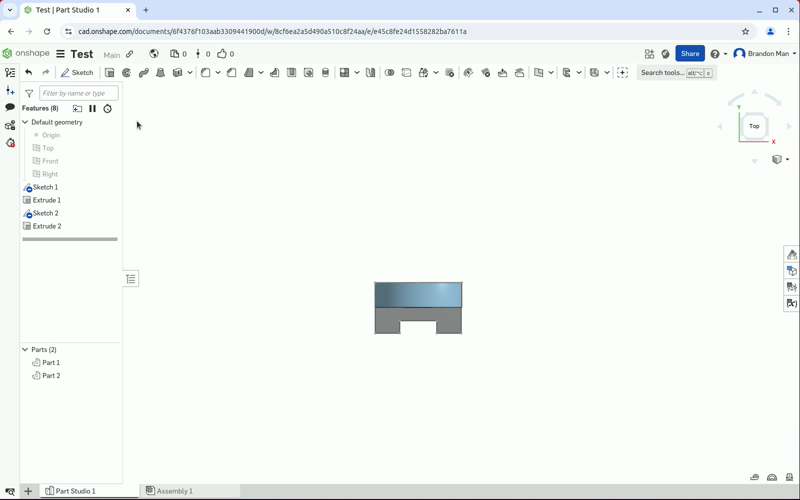
key(shift+7)
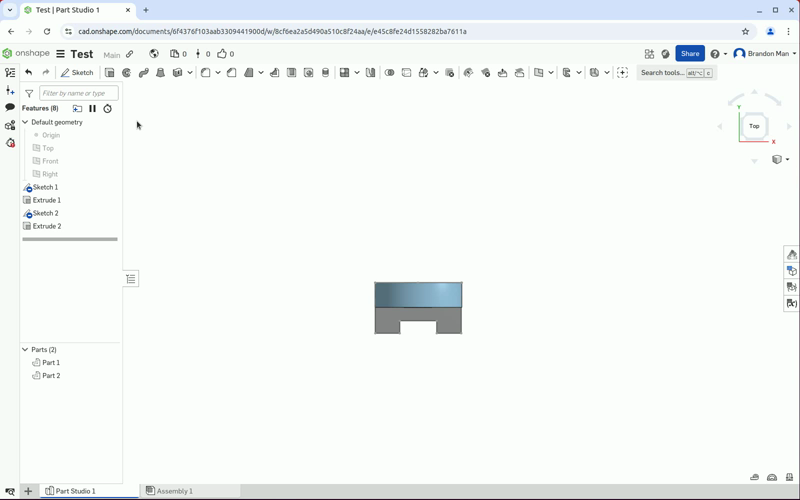
key(up, 3)
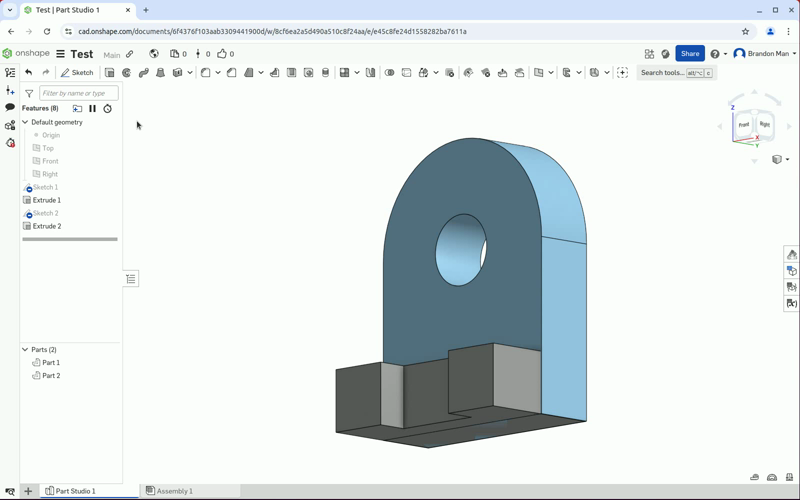
key(left, 3)
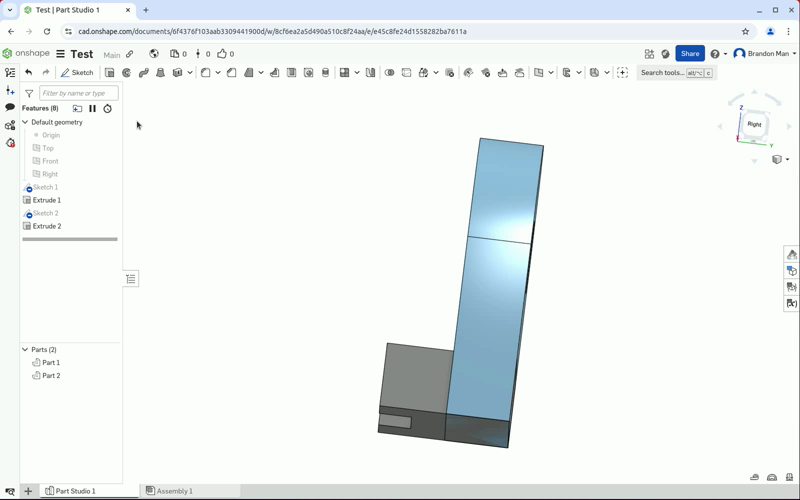
key(right, 3)
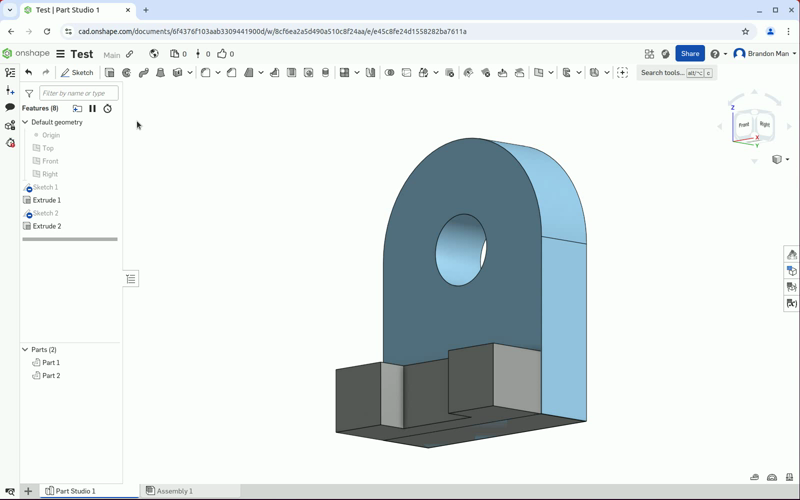
key(down, 3)
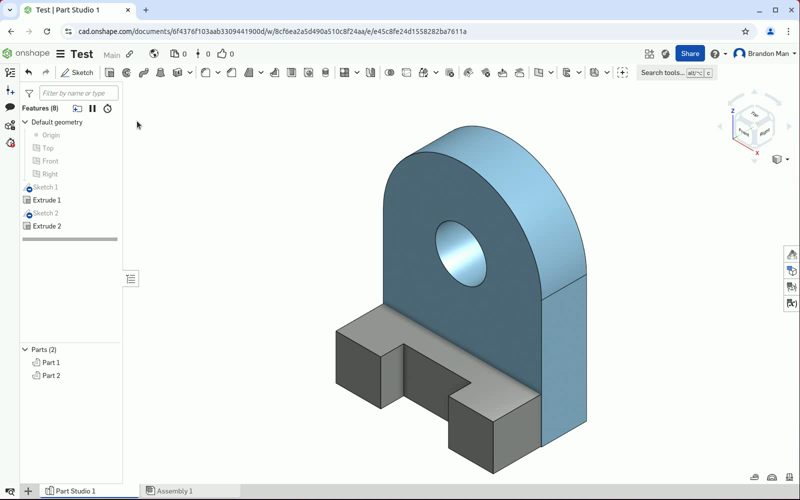
mouse_move(73, 189)
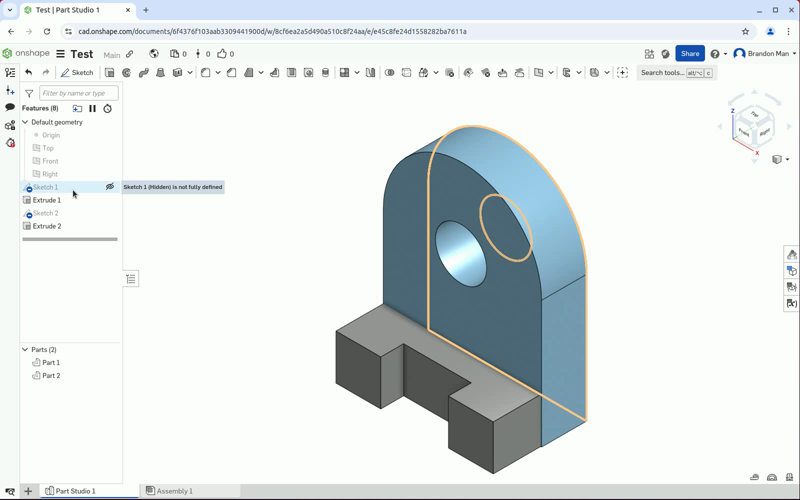
click(73, 189)